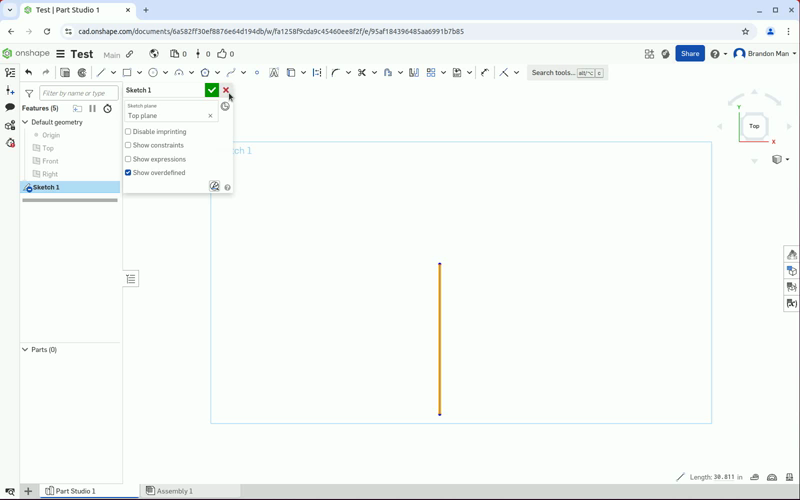
key(shift+h)
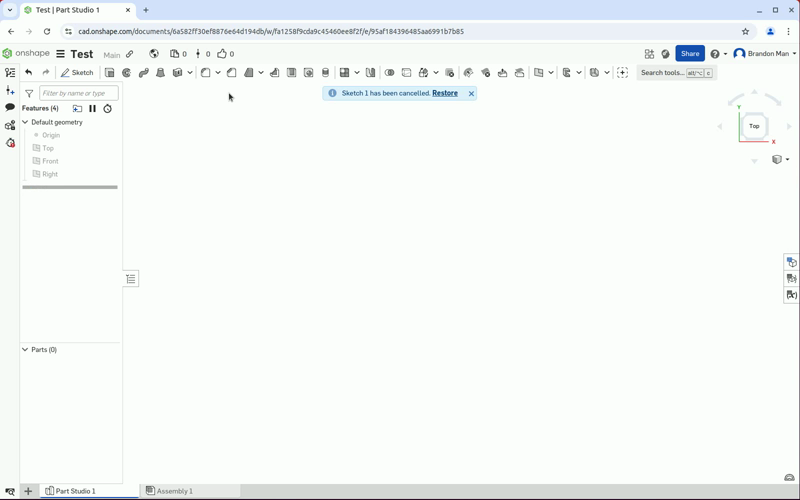
mouse_move(73, 352)
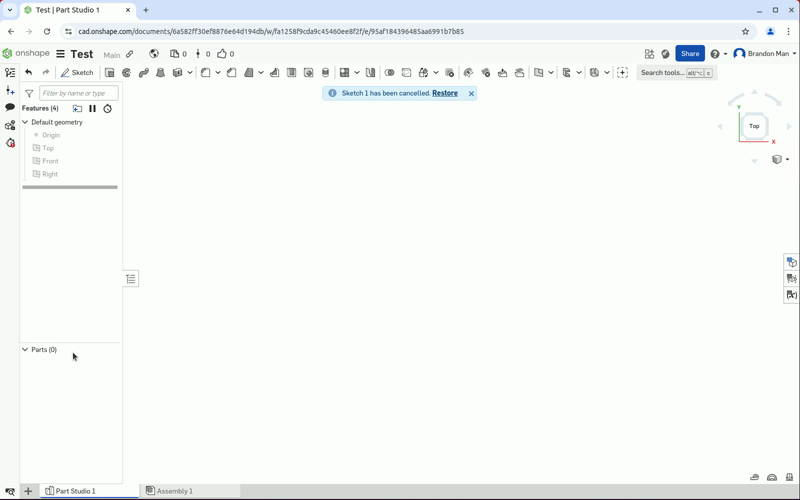
key(y)
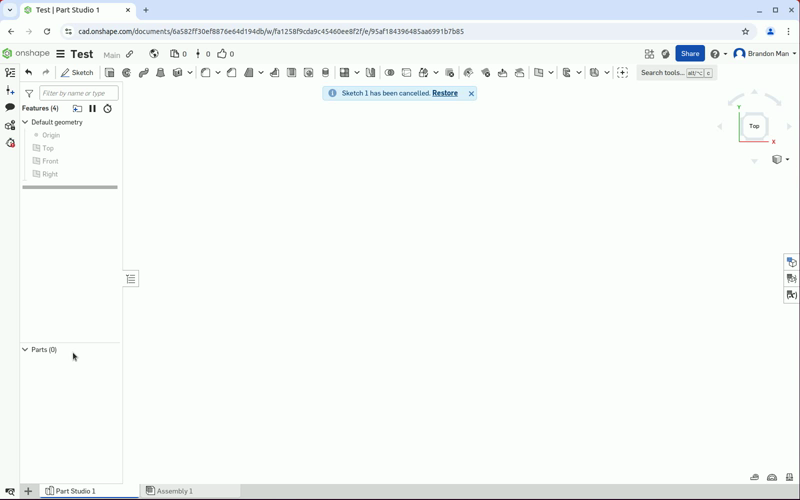
key(shift+p)
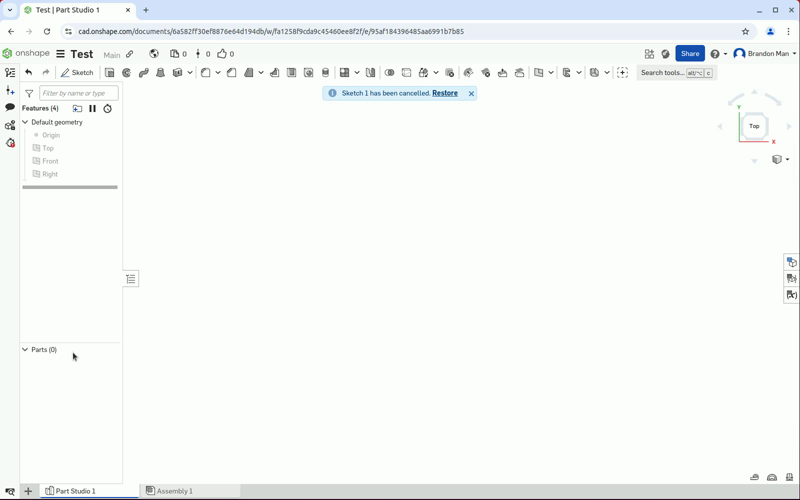
key(space)
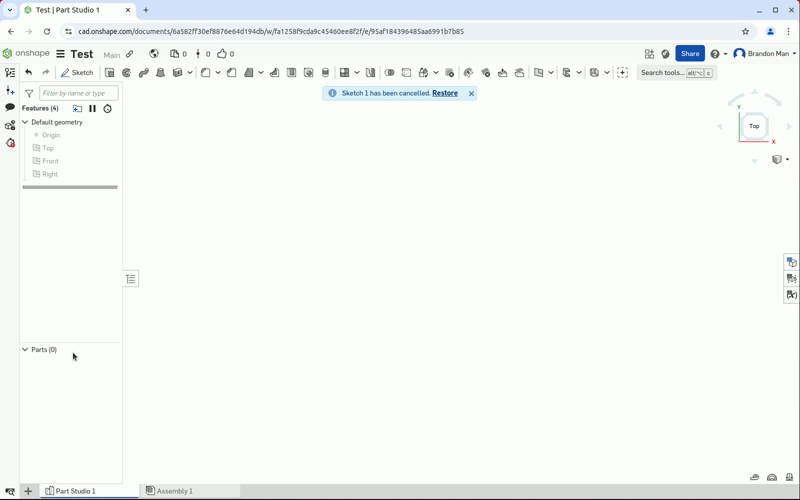
key_down(shift)
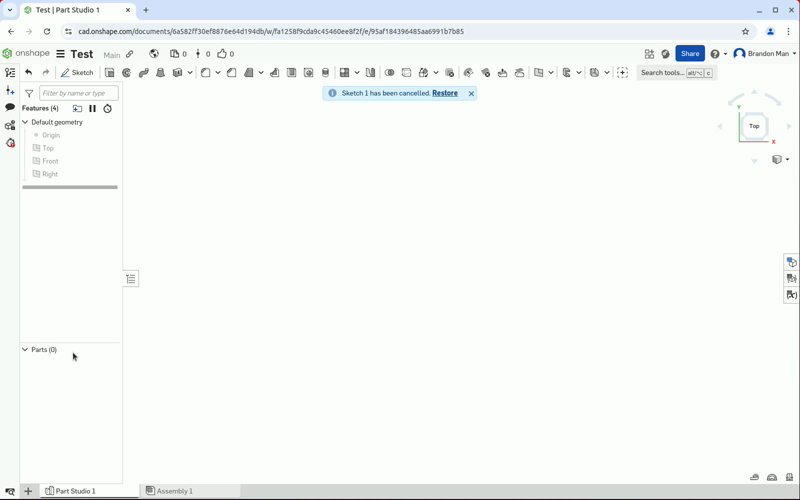
key(up)
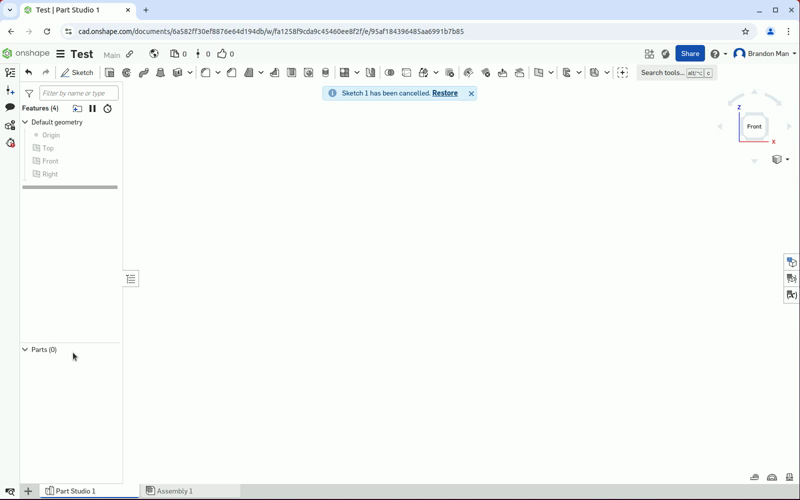
key_up(shift)
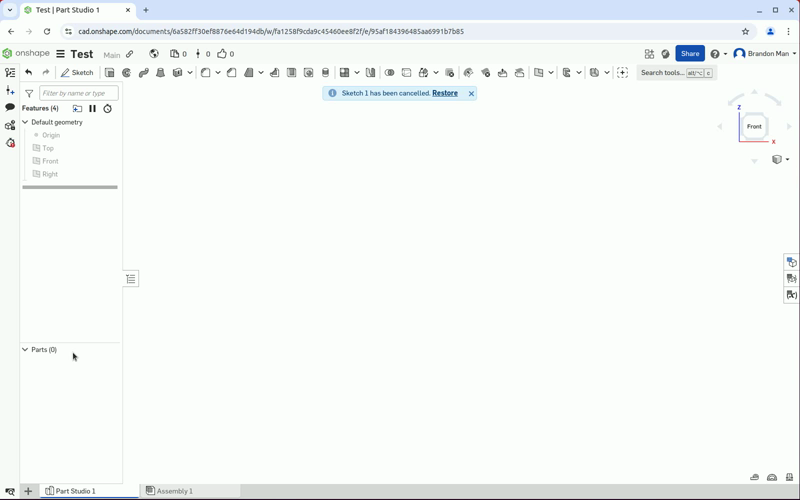
mouse_move(73, 352)
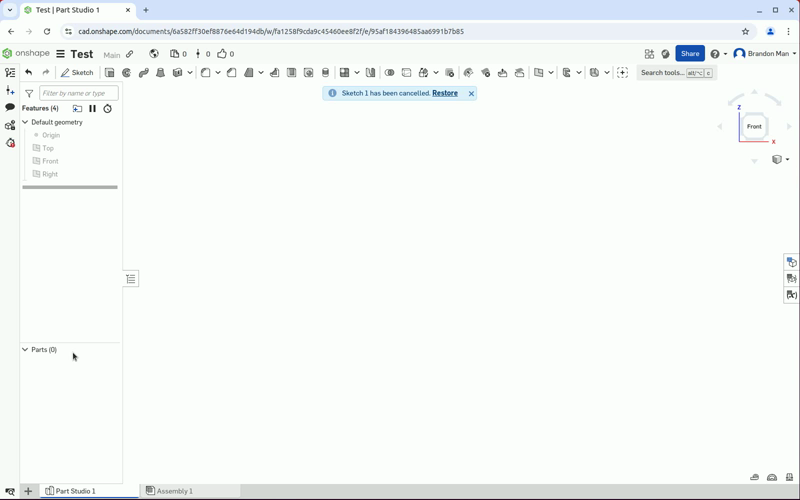
key(shift+y)
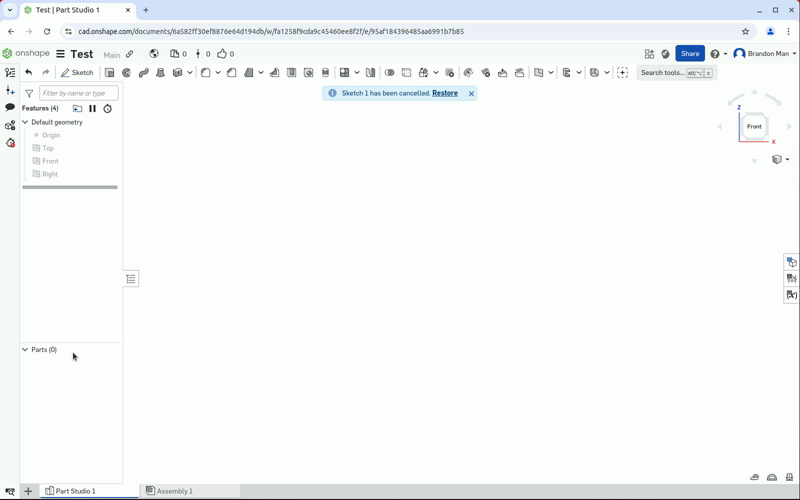
key(shift+s)
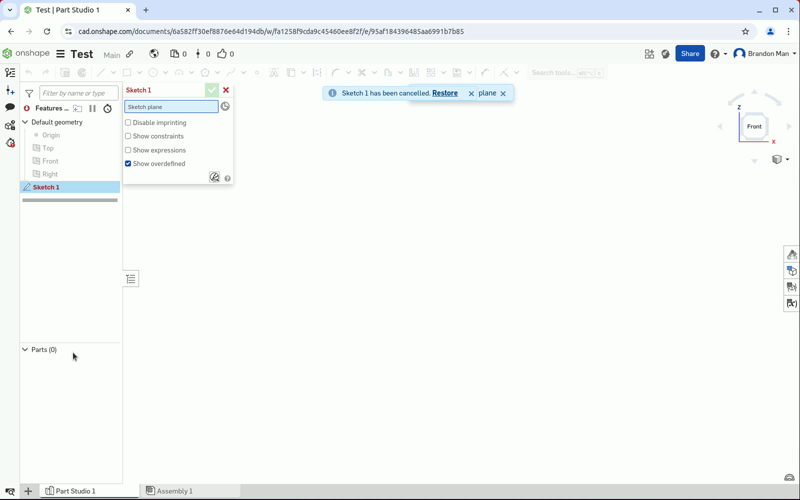
mouse_move(73, 163)
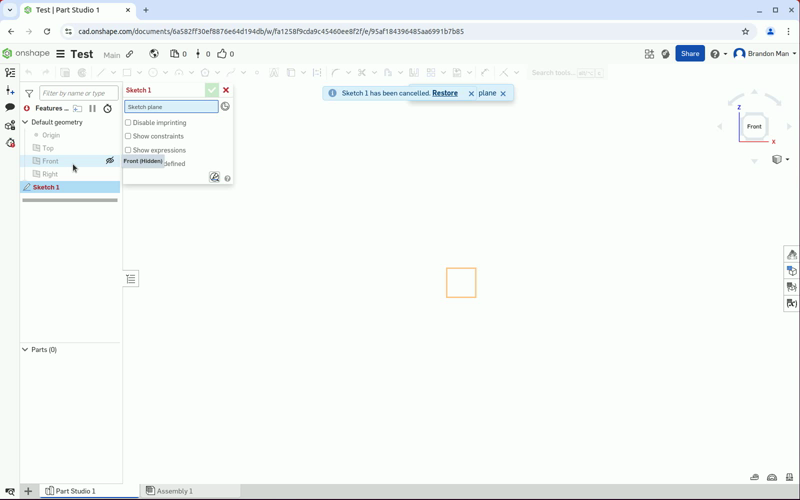
click(73, 163)
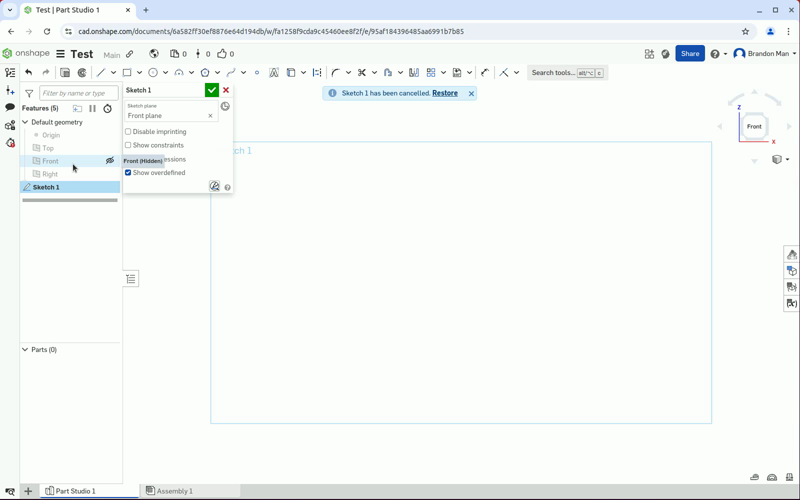
mouse_move(73, 352)
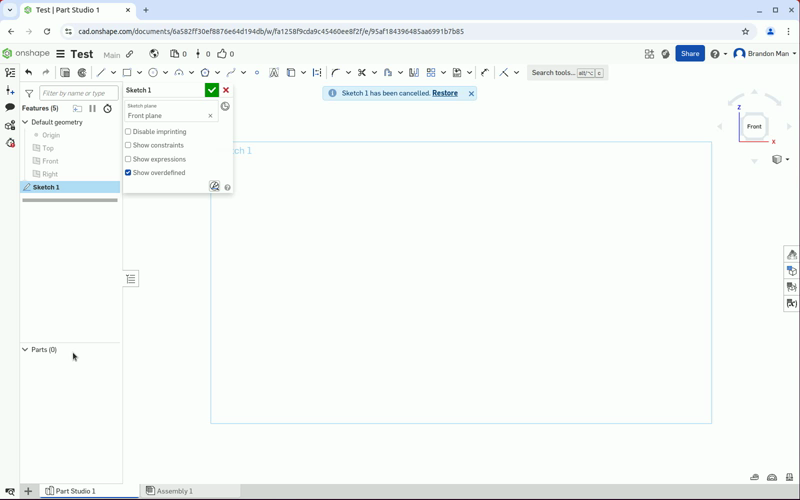
key(y)
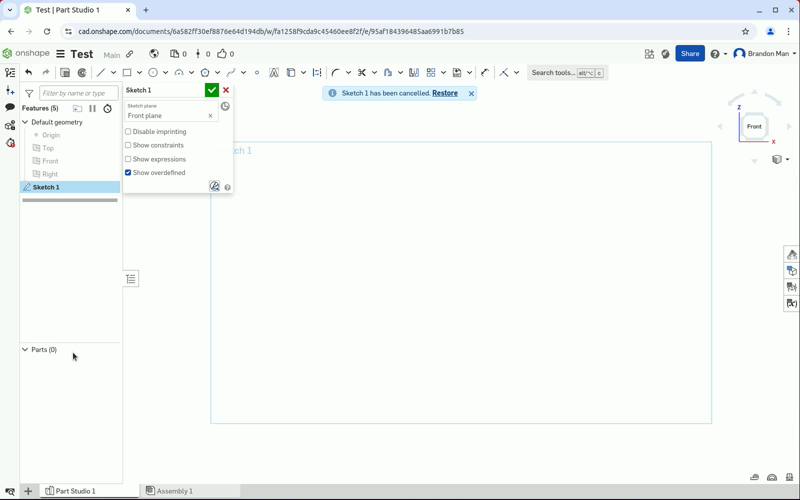
key(l)
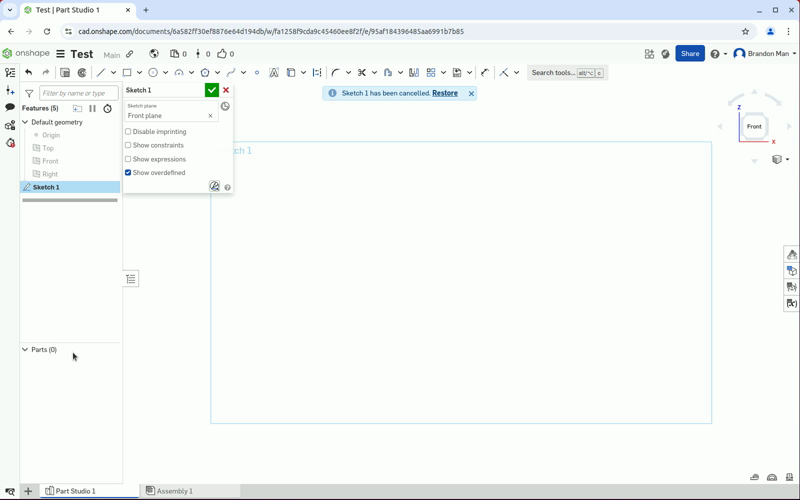
key_down(shift)
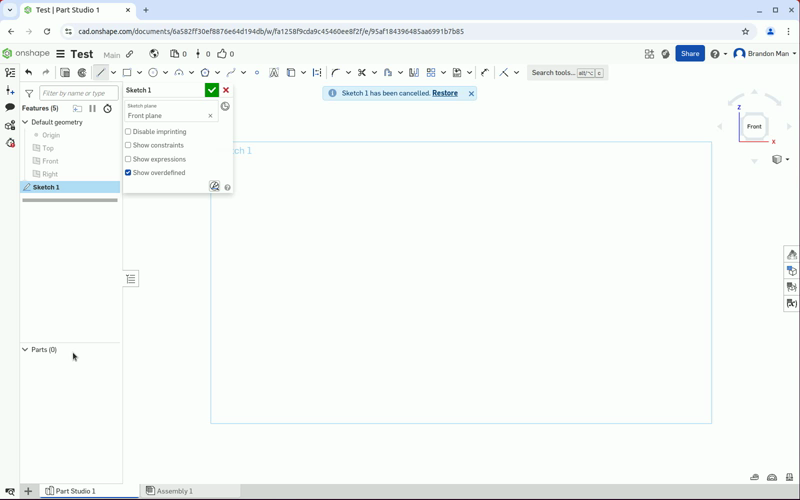
mouse_move(474, 362)
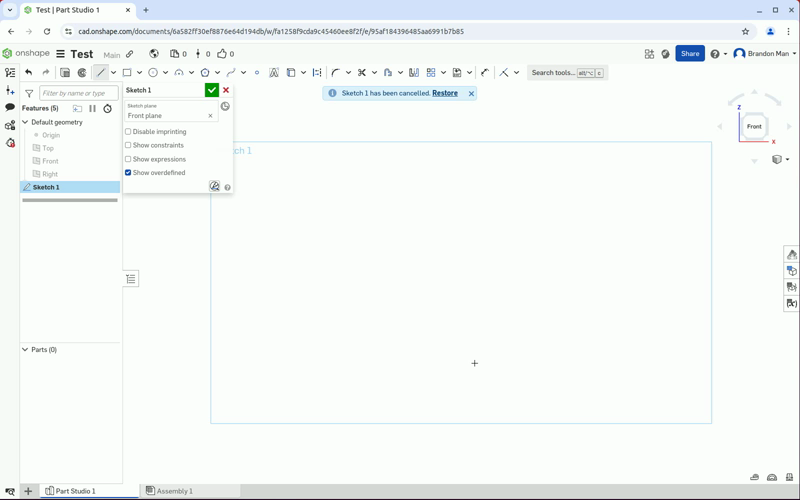
click(474, 362)
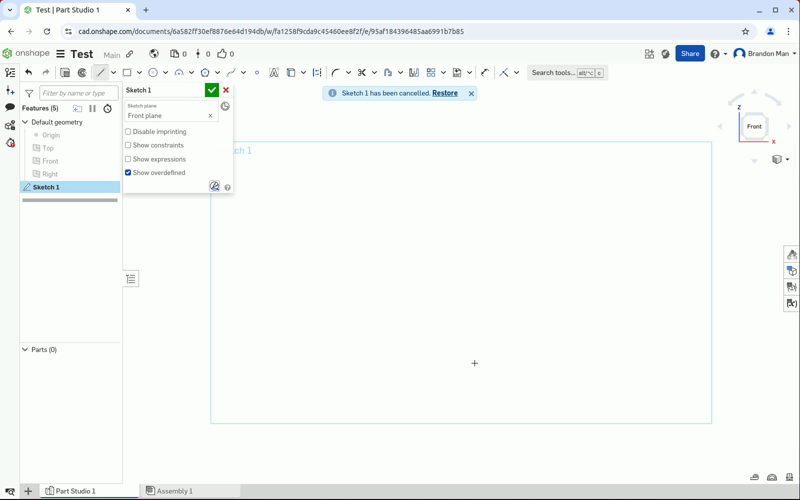
key_up(shift)
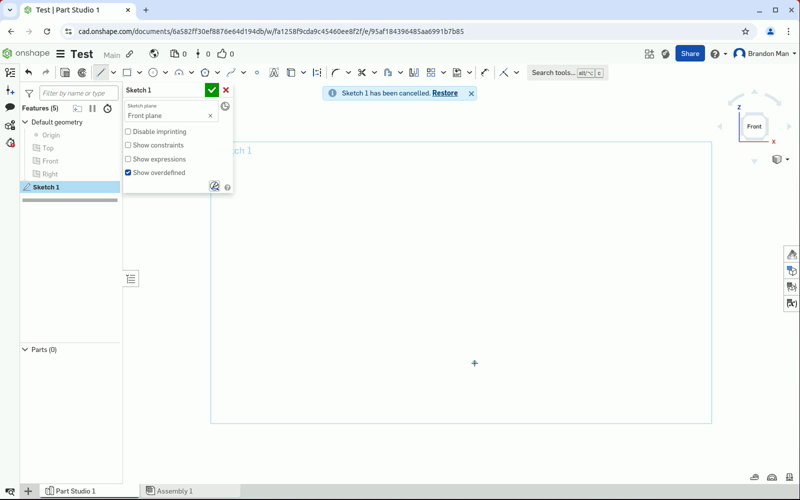
key_down(shift)
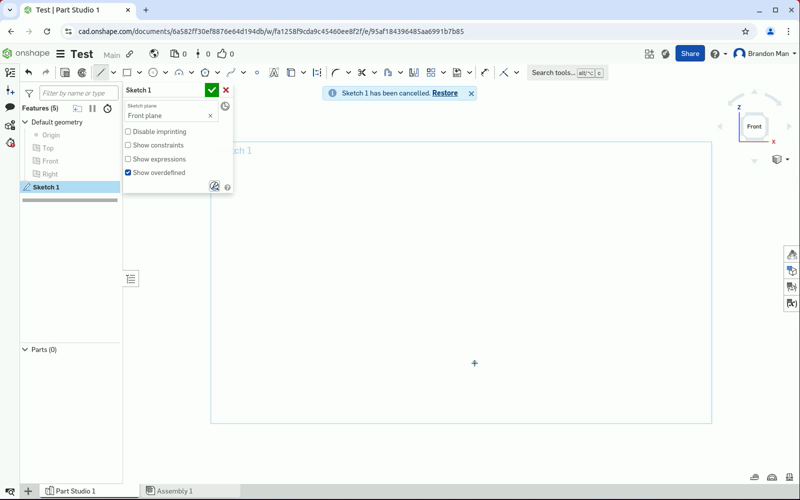
mouse_move(573, 362)
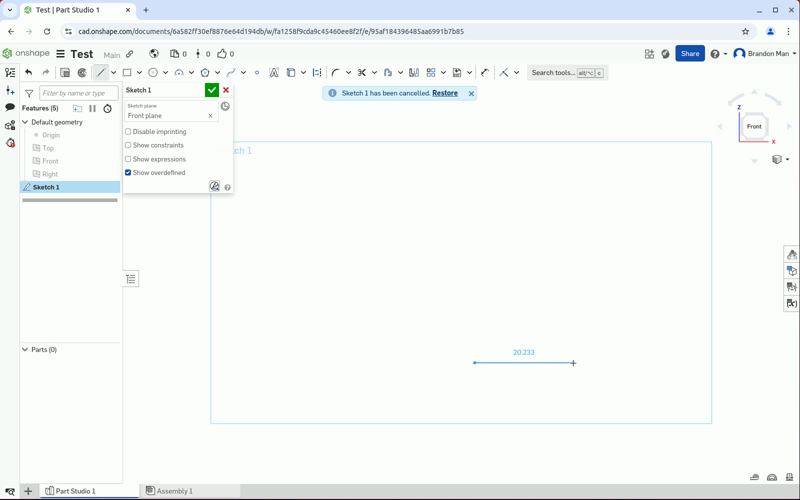
click(573, 362)
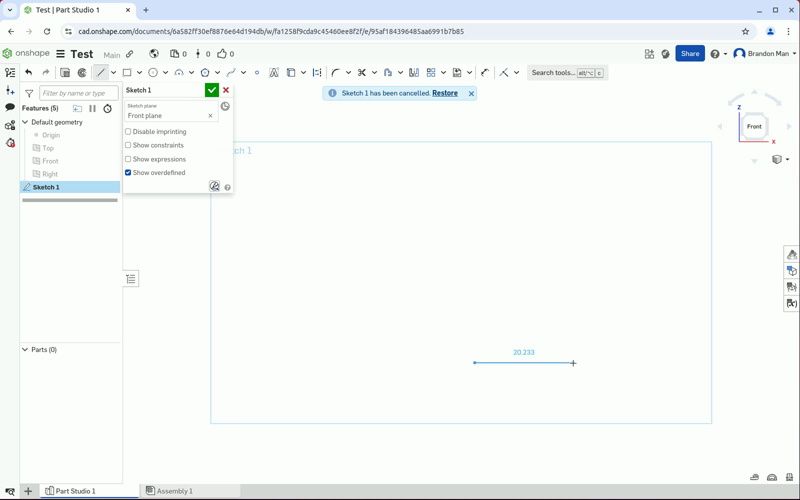
key_up(shift)
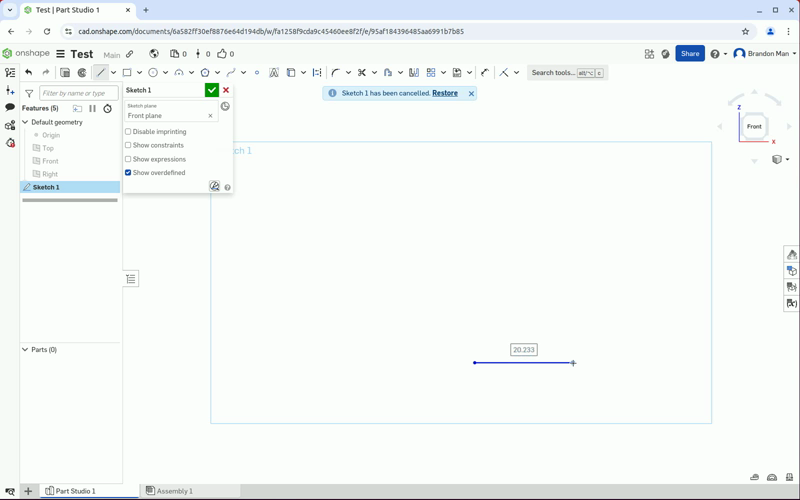
key_down(shift)
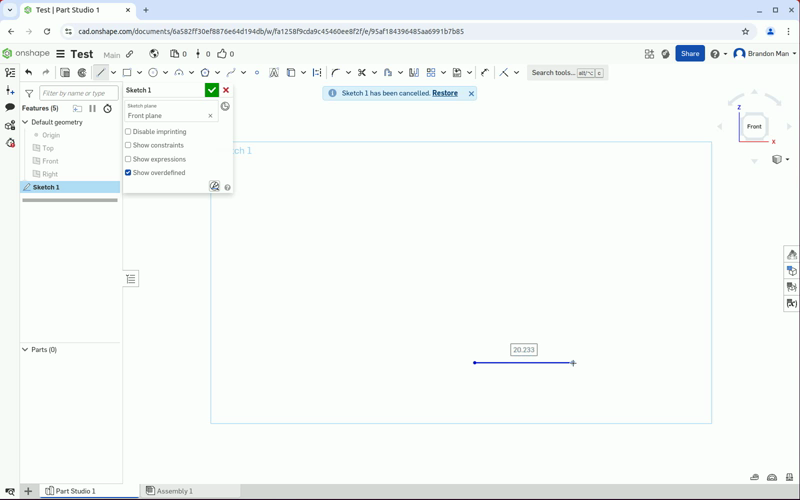
mouse_move(573, 264)
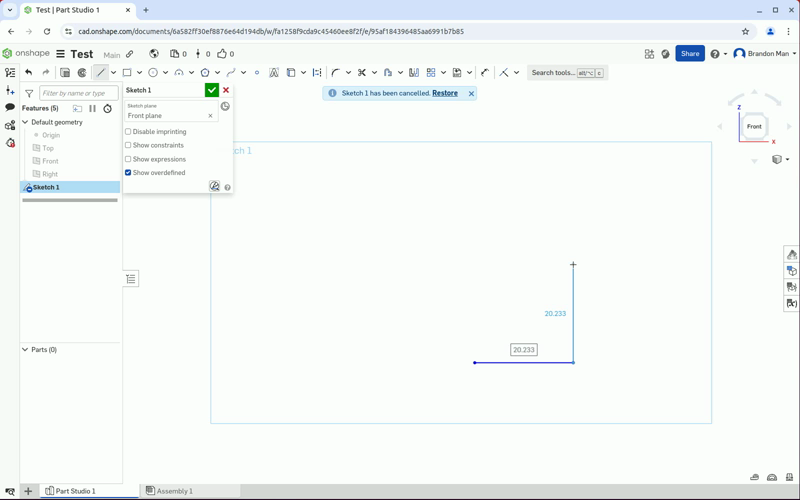
click(573, 264)
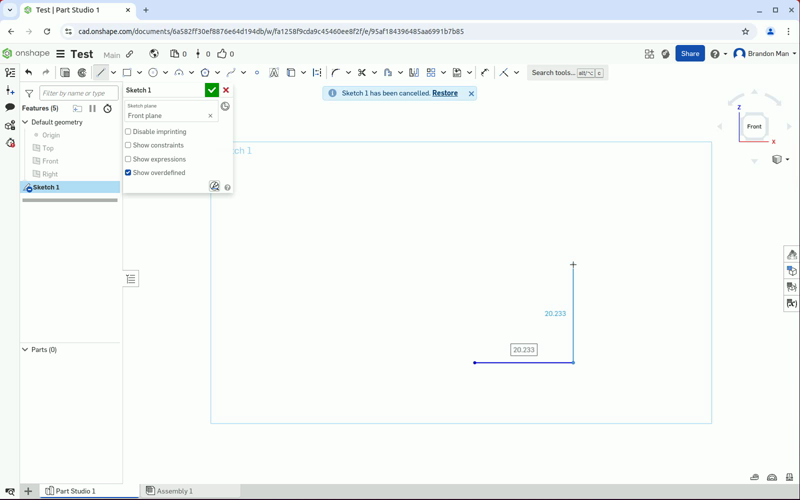
key_up(shift)
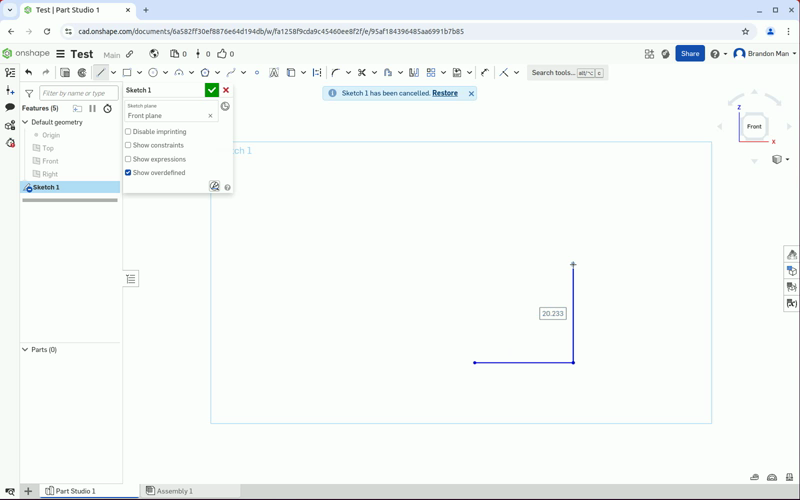
key_down(shift)
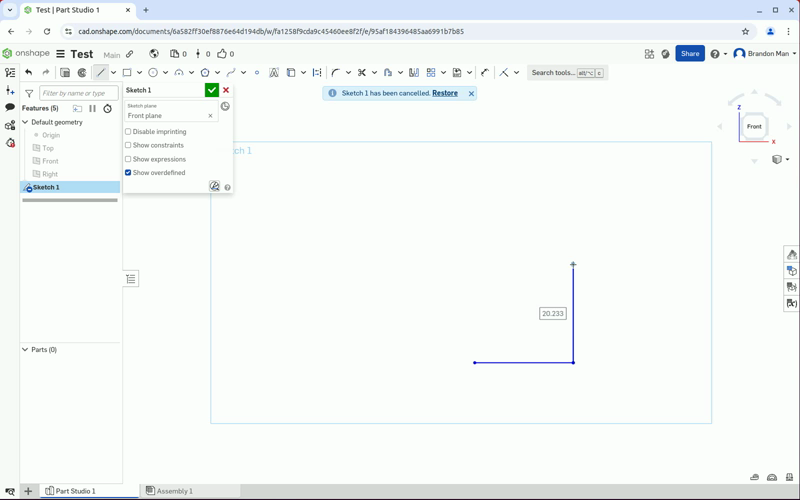
mouse_move(523, 179)
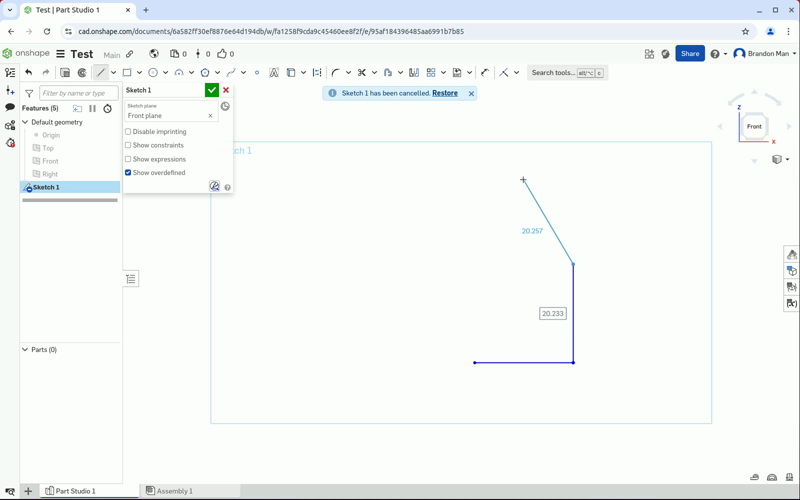
click(523, 179)
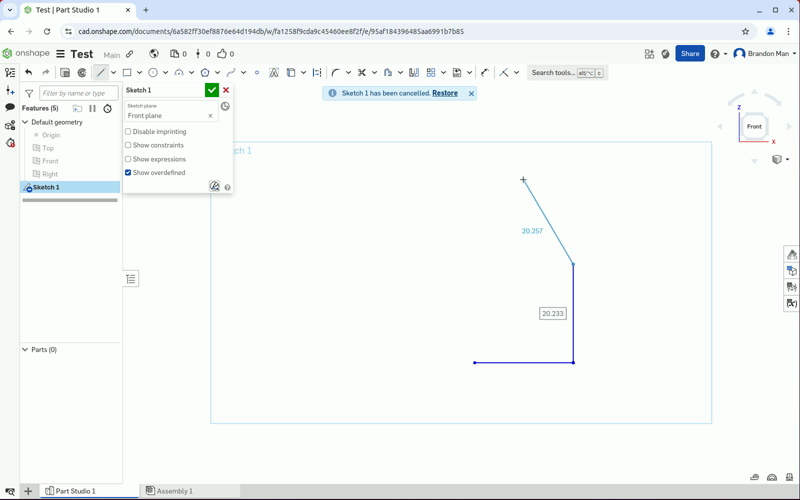
key_up(shift)
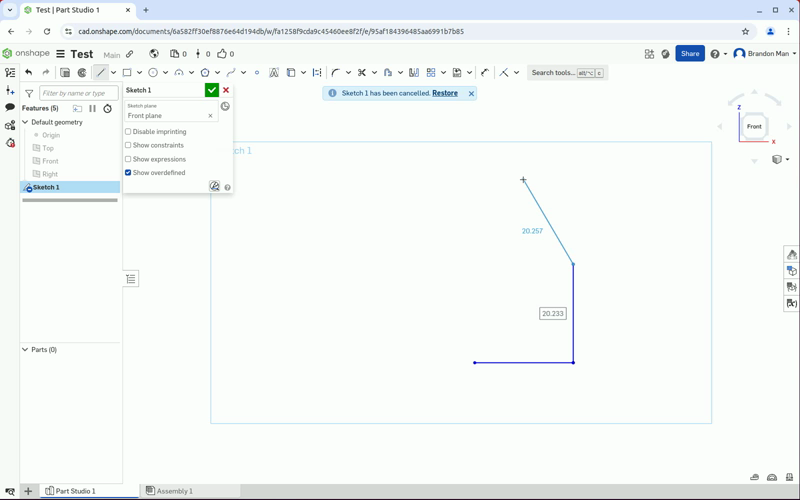
key_down(shift)
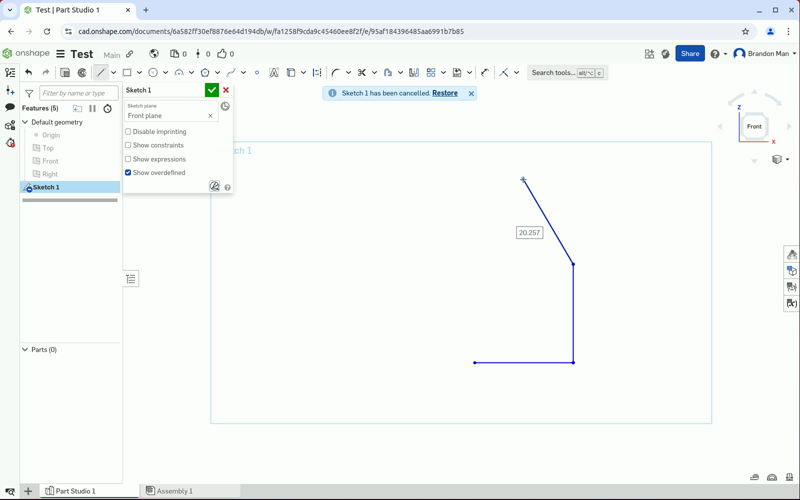
mouse_move(474, 264)
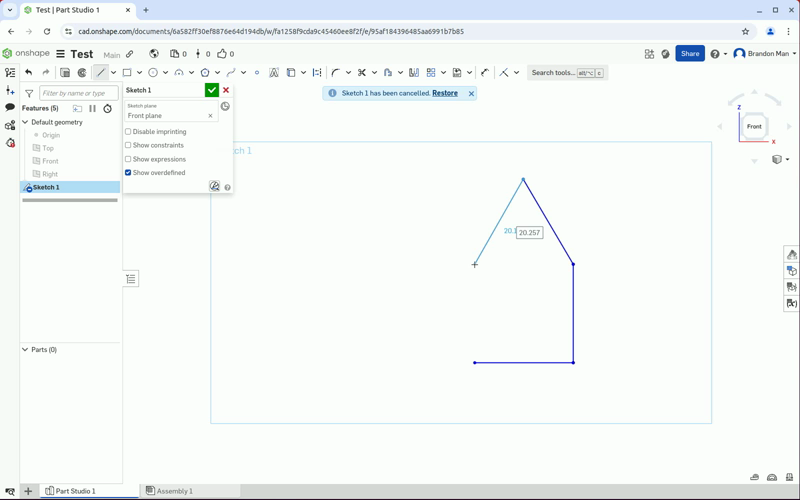
click(474, 264)
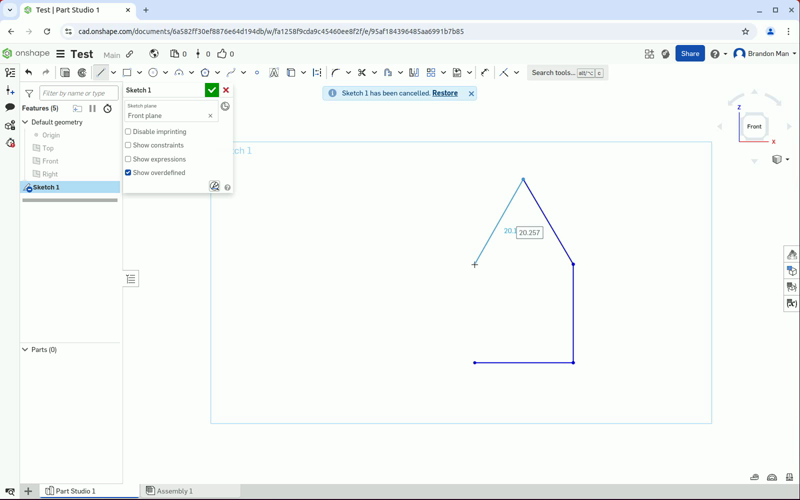
key_up(shift)
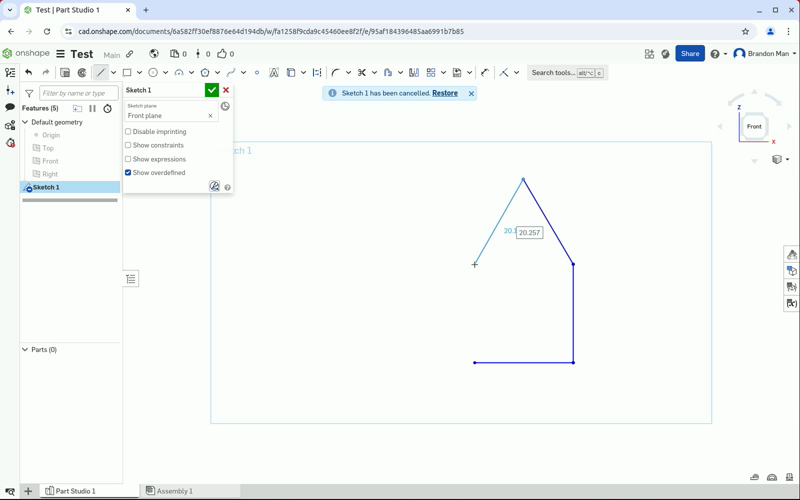
key_down(shift)
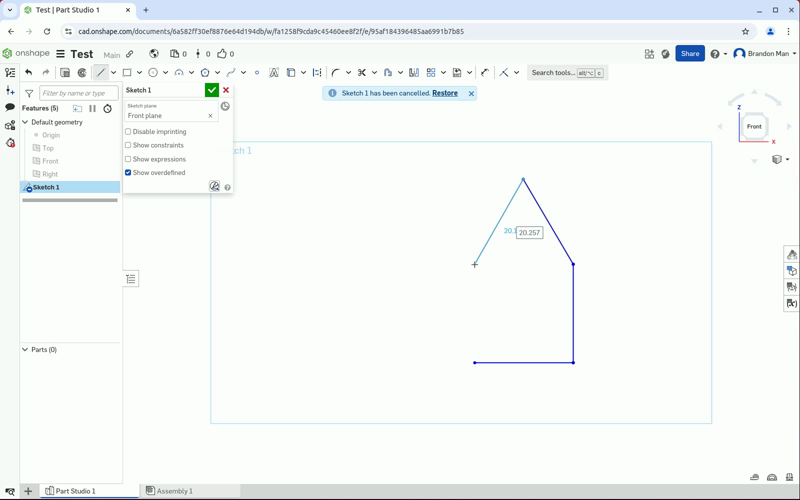
mouse_move(474, 362)
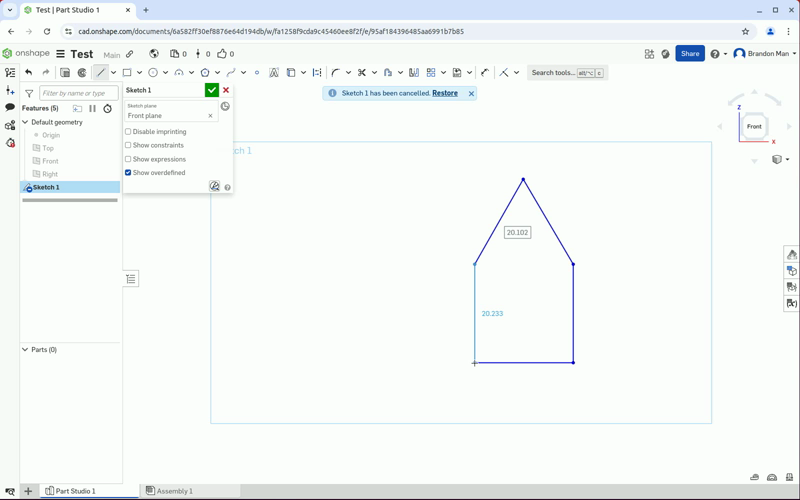
key_up(shift)
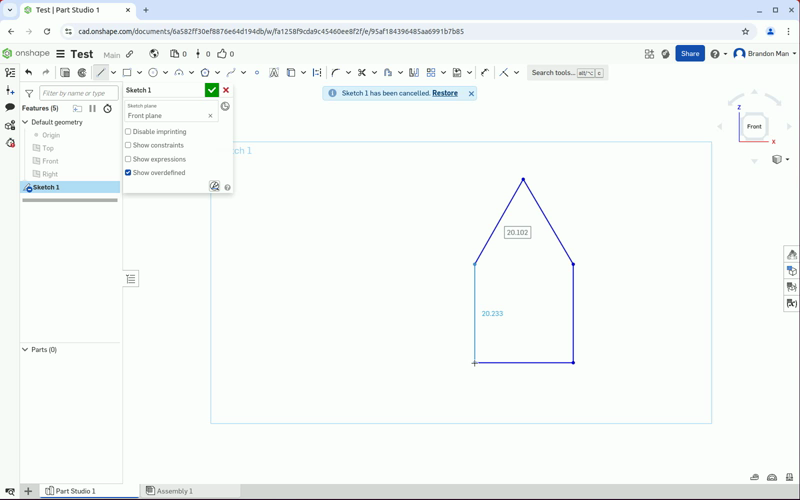
click(474, 362)
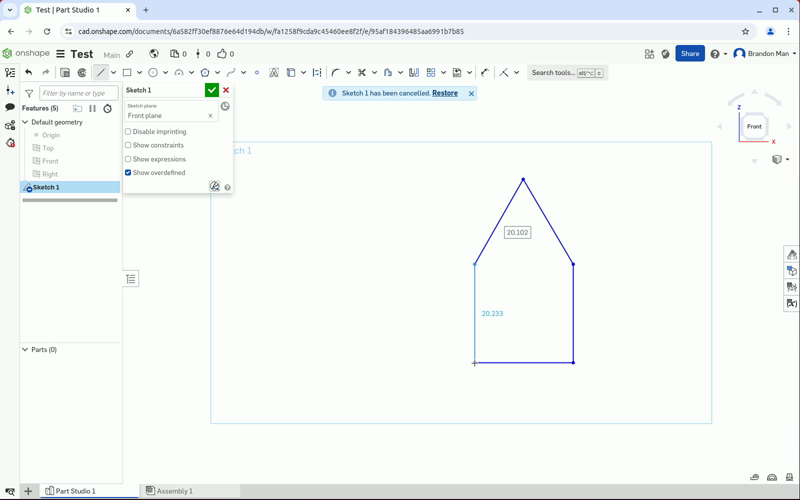
key(esc)
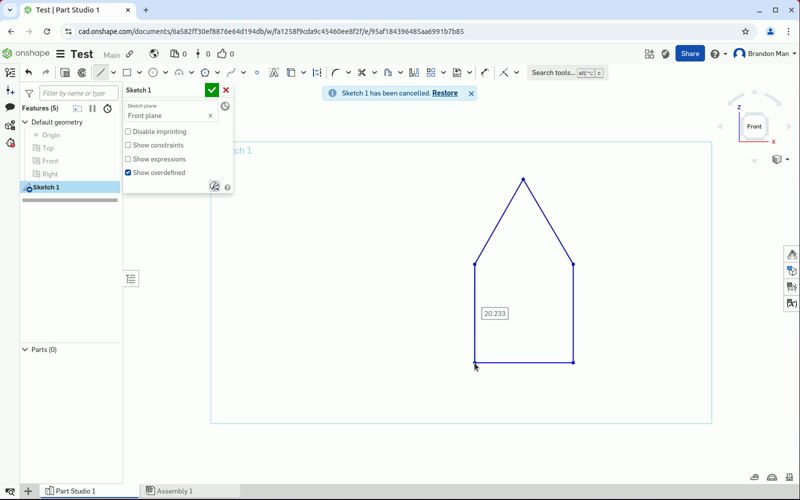
key(c)
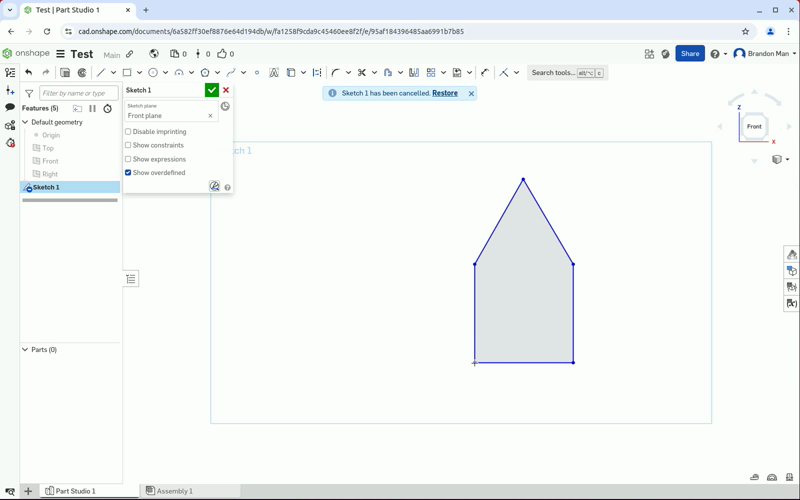
key_down(shift)
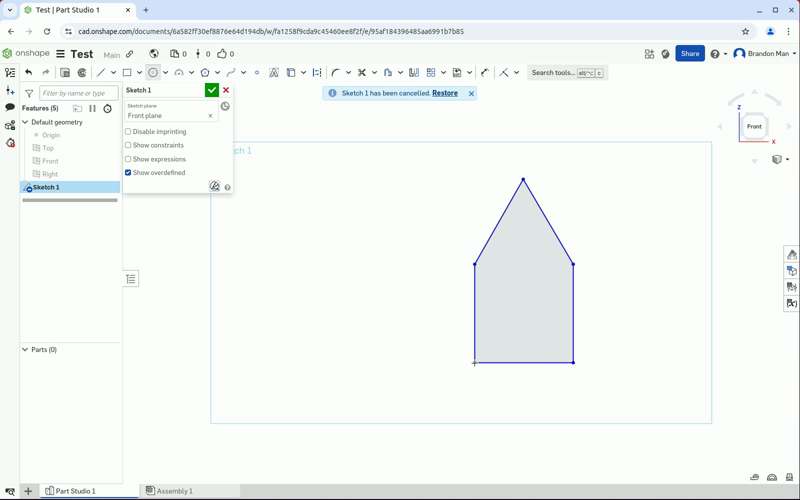
mouse_move(511, 325)
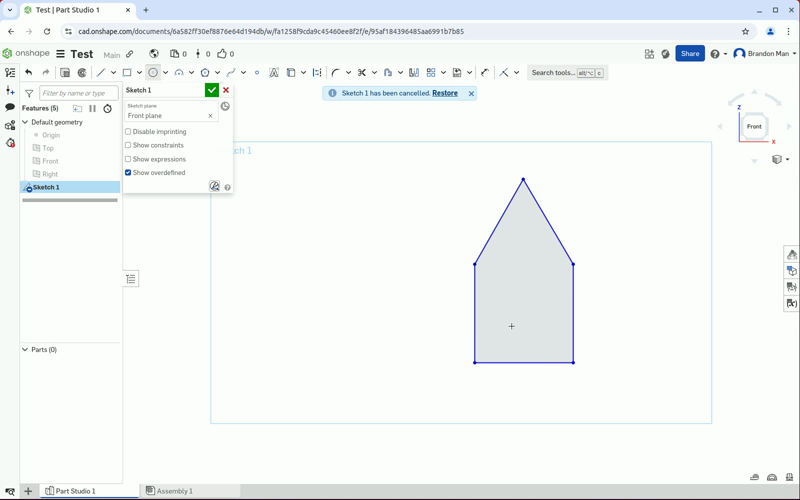
click(511, 325)
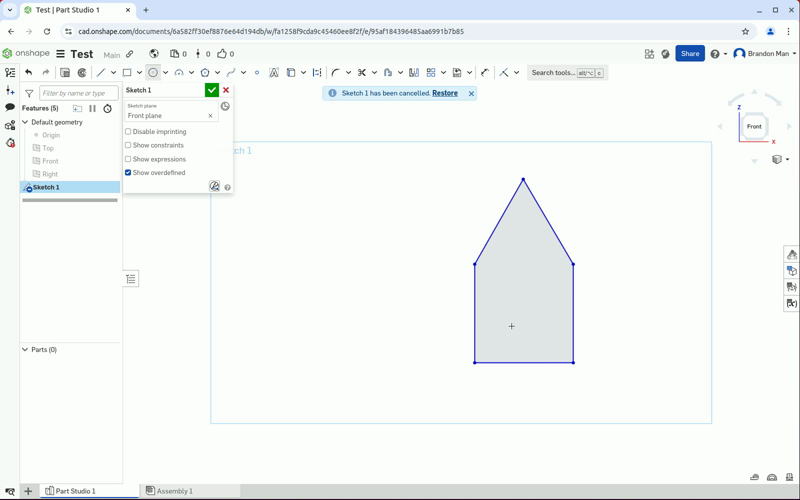
key_up(shift)
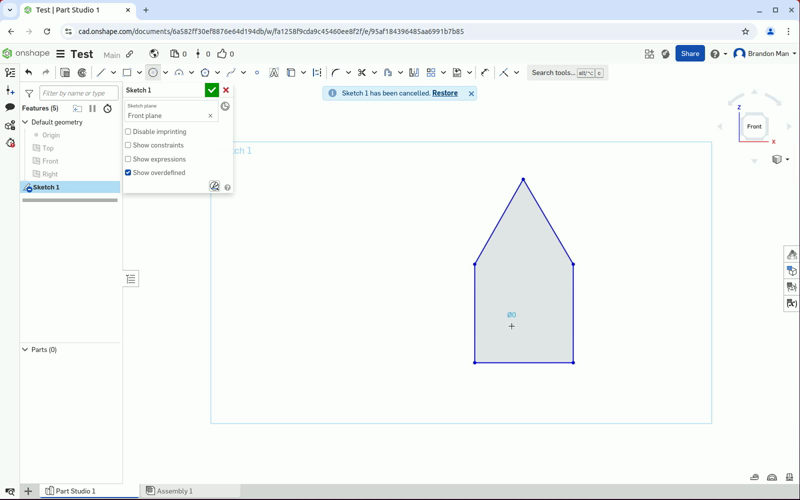
mouse_move(523, 325)
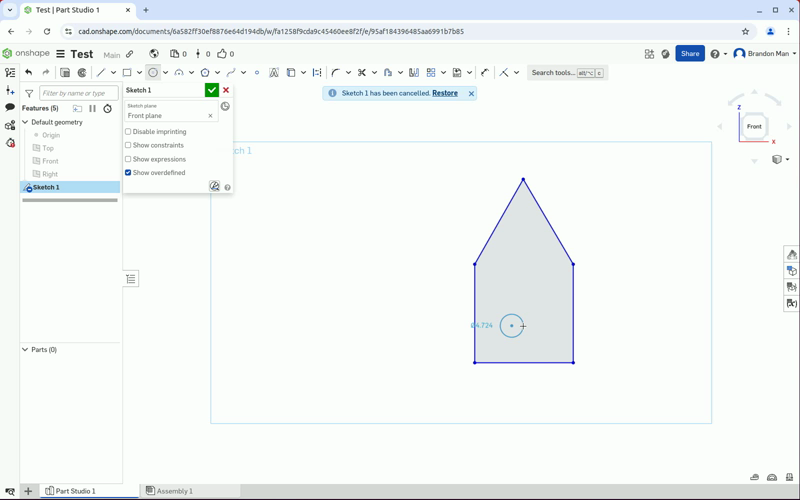
click(523, 325)
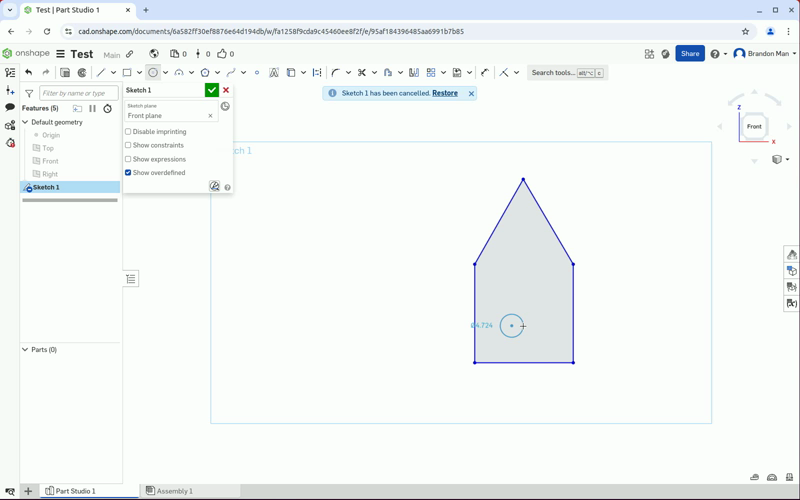
key(esc)
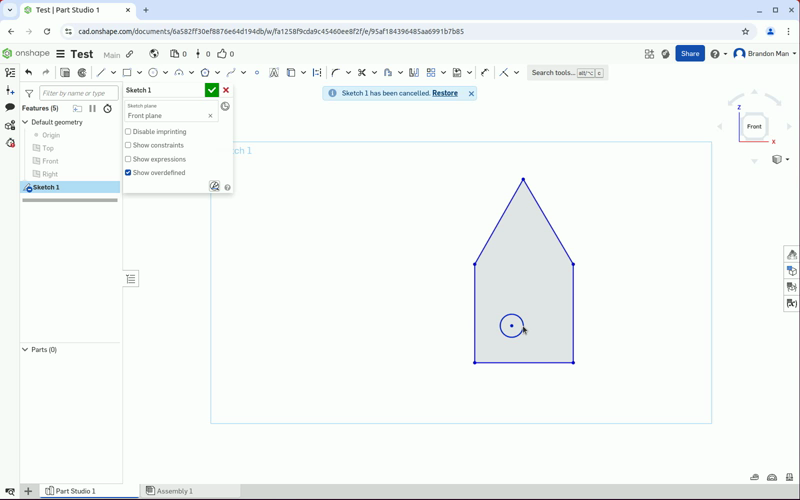
mouse_move(523, 278)
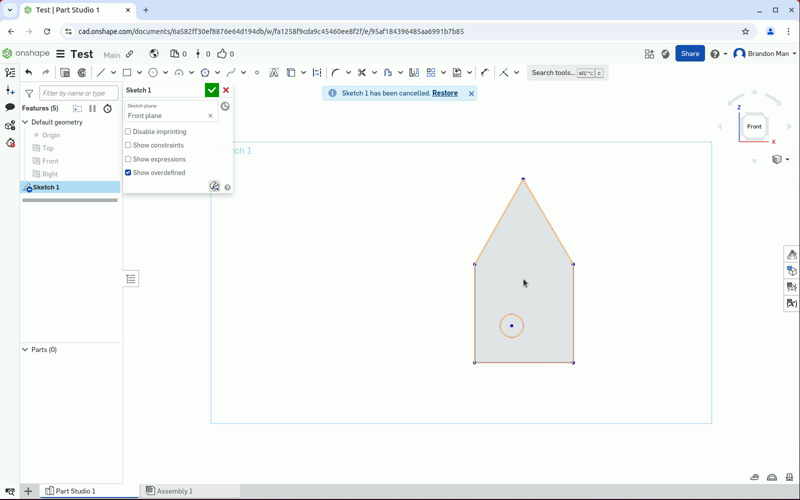
click(523, 278)
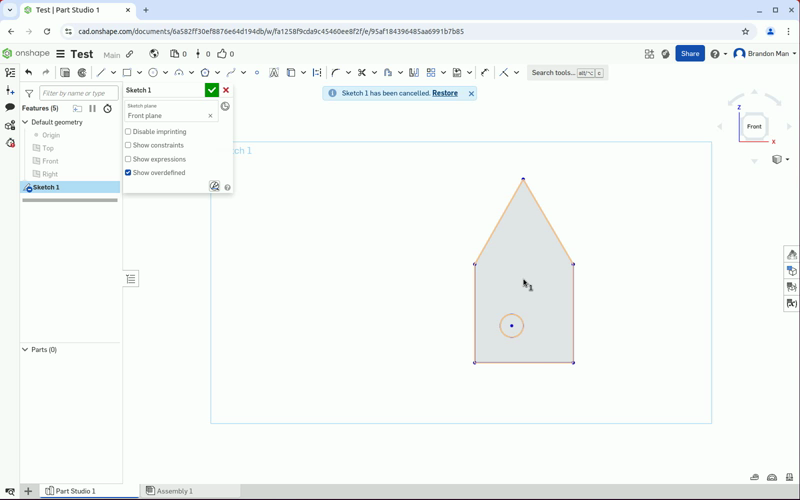
mouse_move(73, 352)
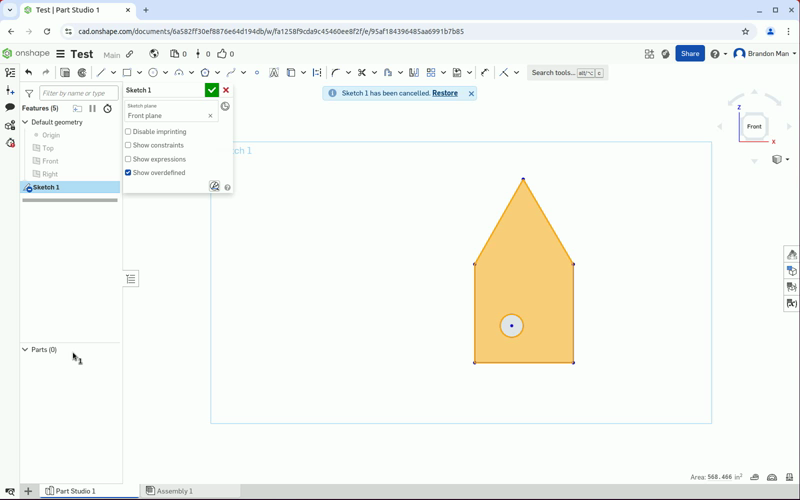
key(shift+y)
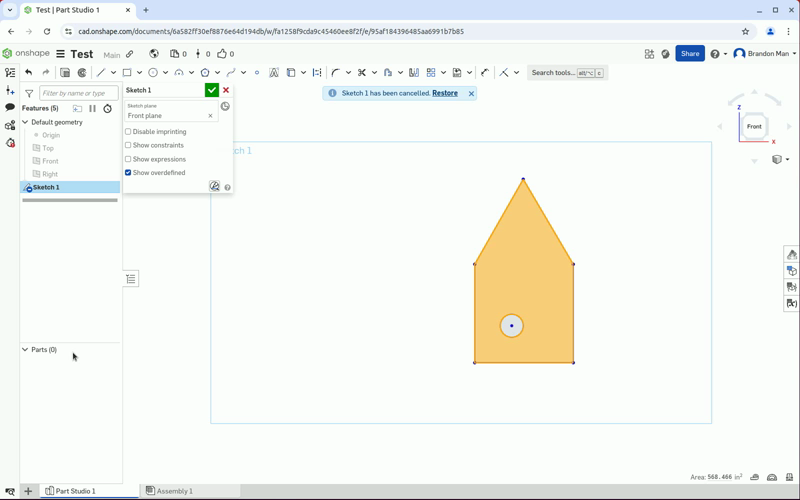
key(shift+e)
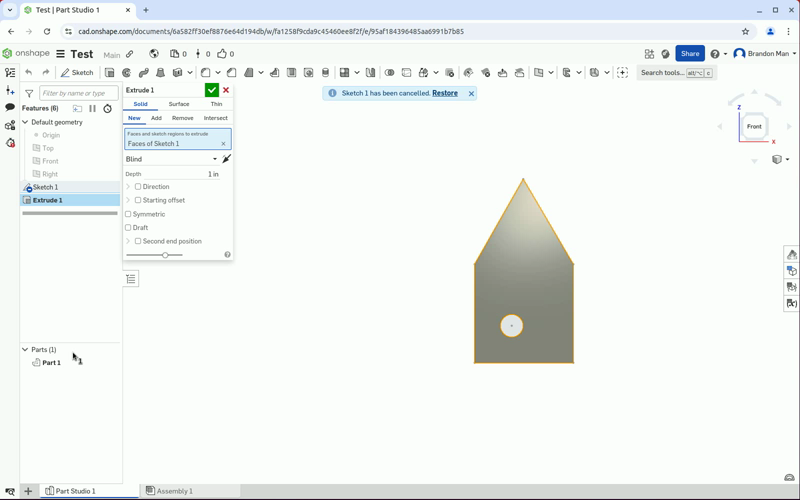
mouse_move(143, 106)
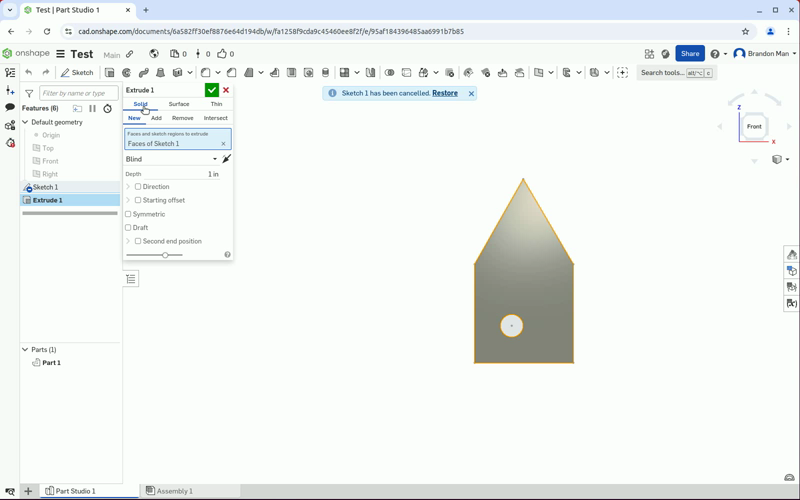
click(143, 106)
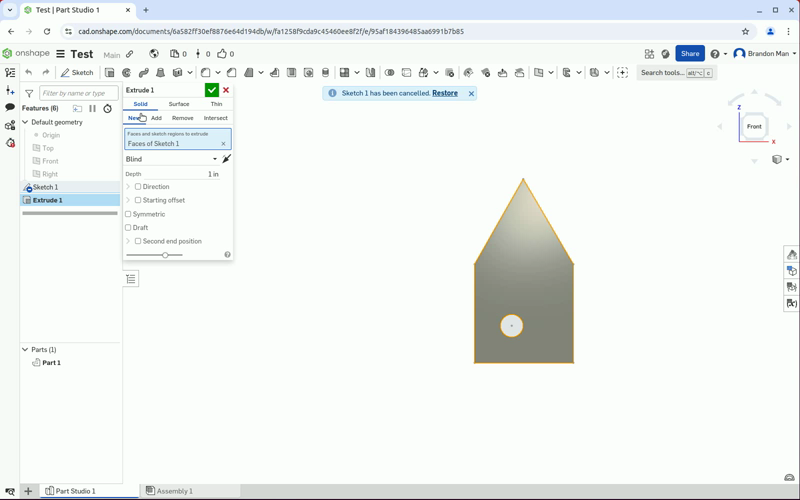
mouse_move(137, 120)
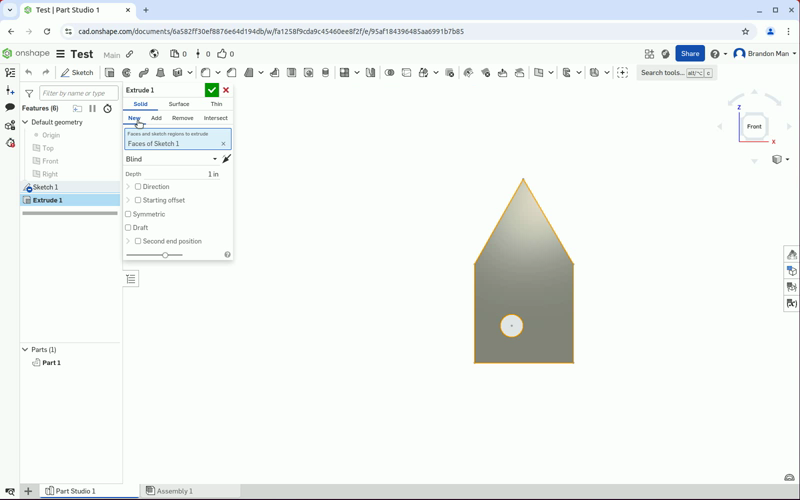
click(137, 120)
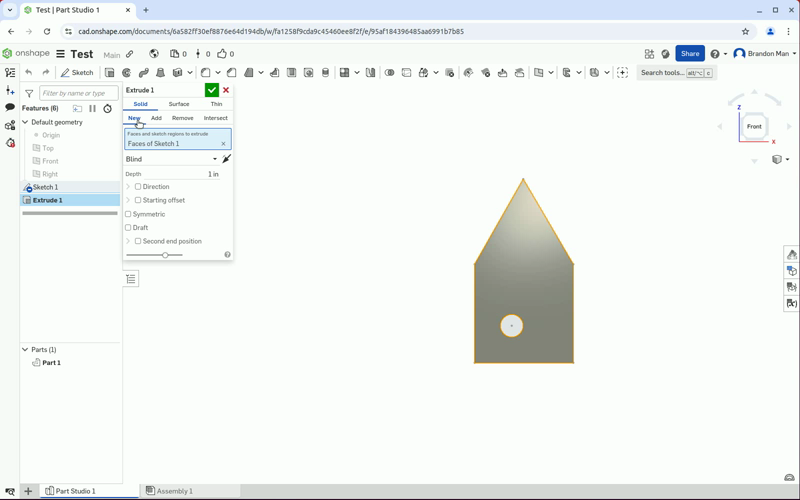
key(tab, 4)
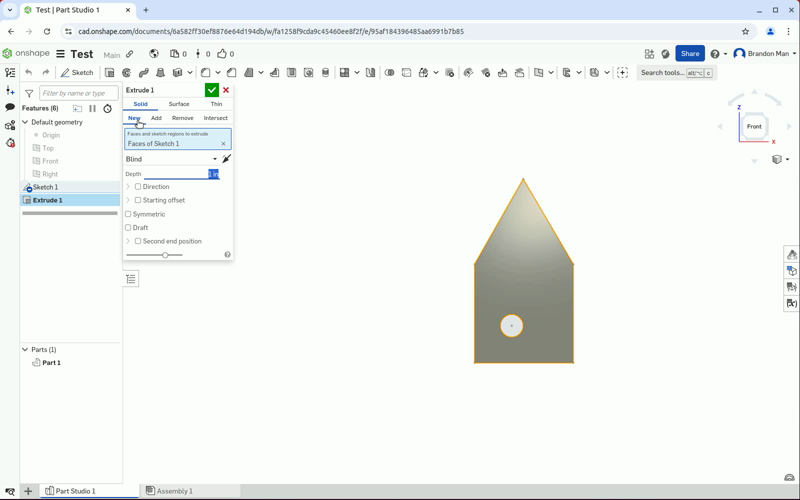
text(20.22)
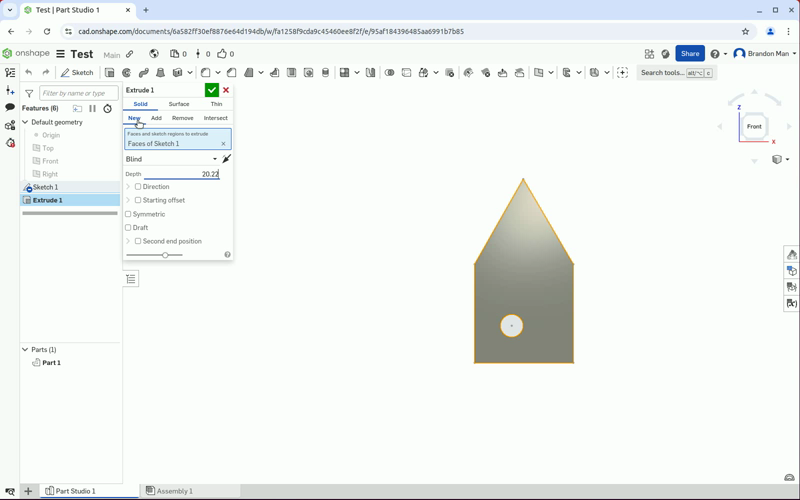
key(enter)
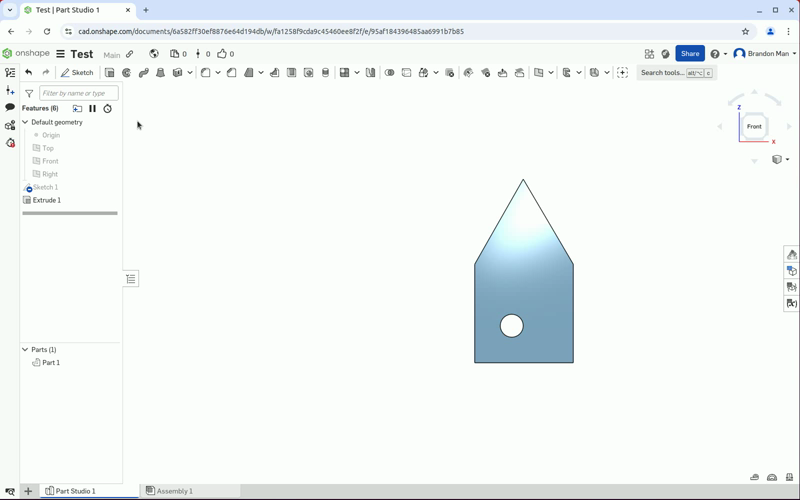
key(shift+h)
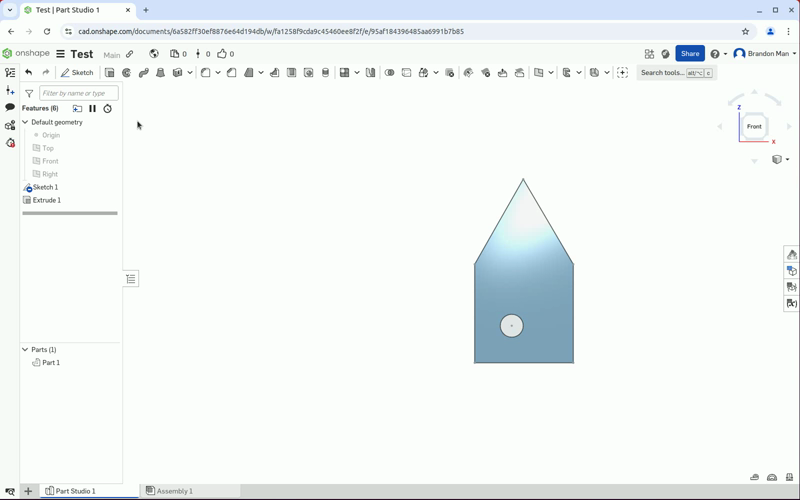
key(shift+h)
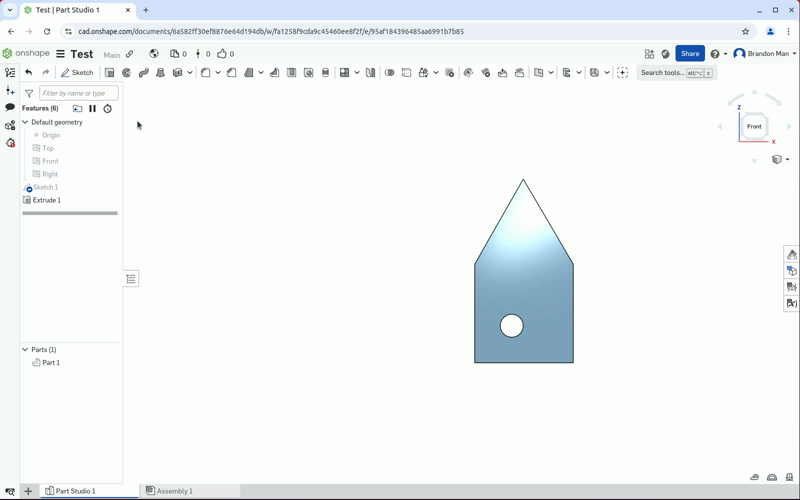
mouse_move(73, 189)
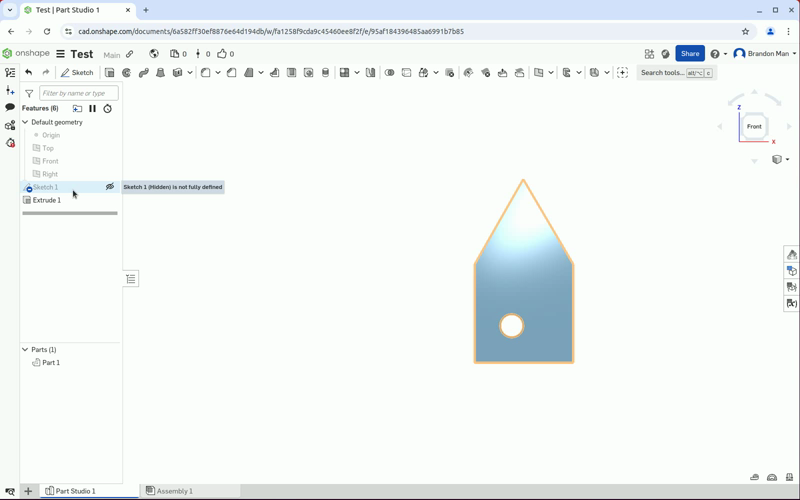
click(73, 189)
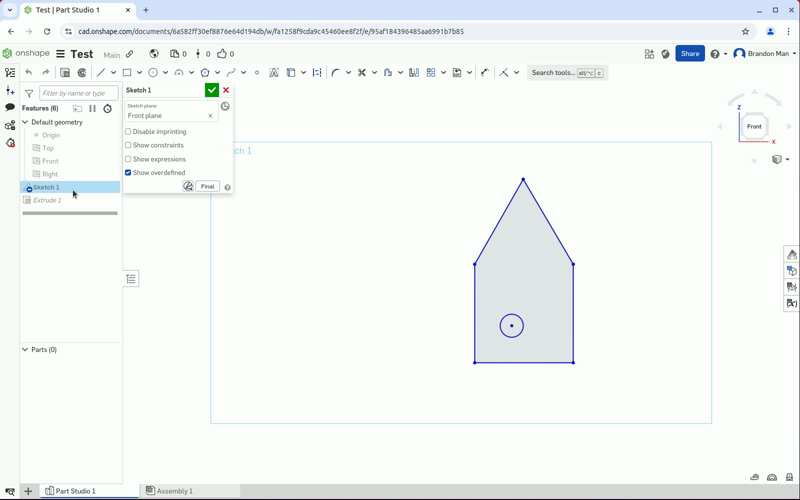
mouse_move(229, 92)
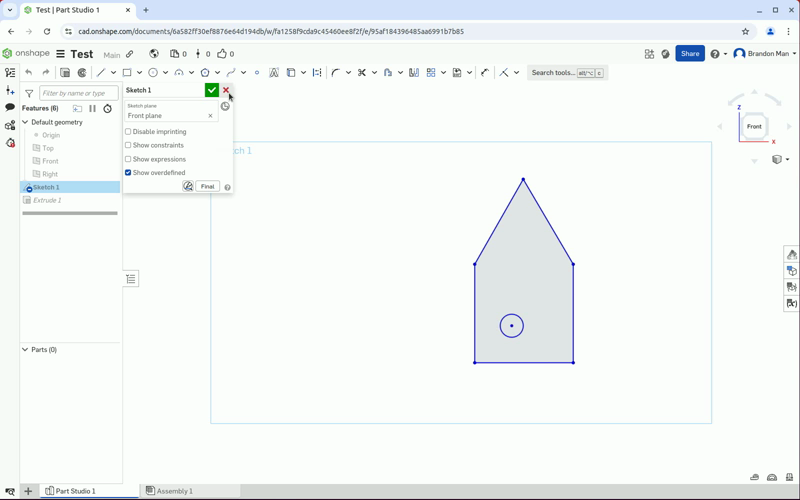
click(229, 92)
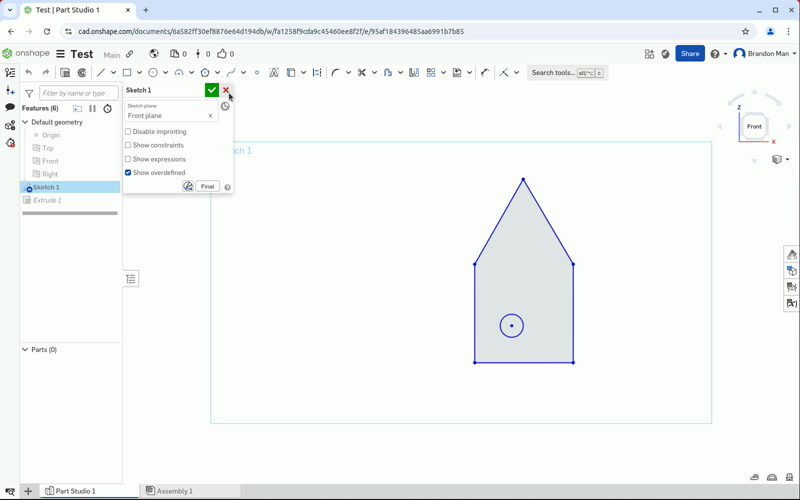
key(shift+s)
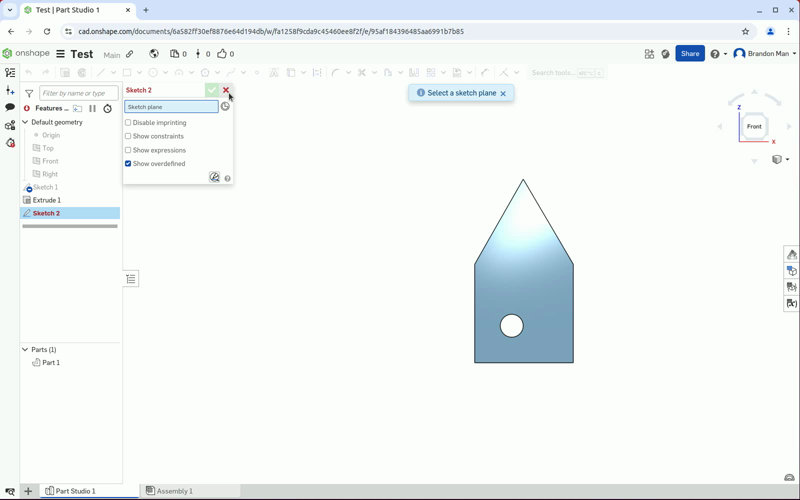
mouse_move(73, 163)
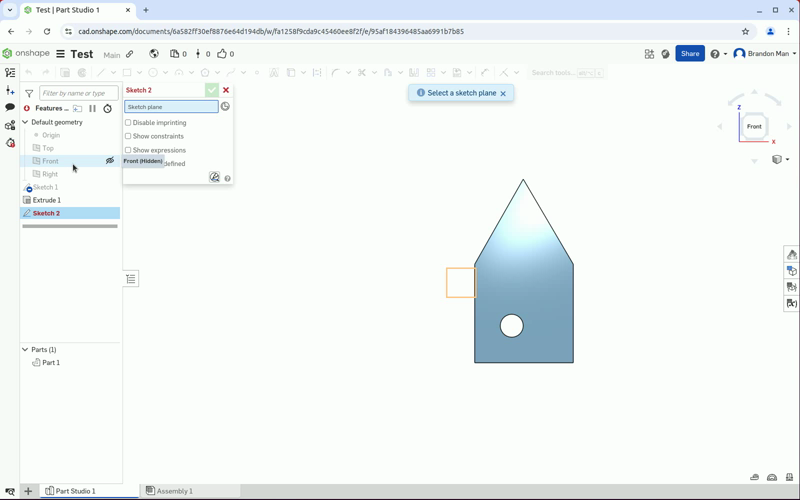
click(73, 163)
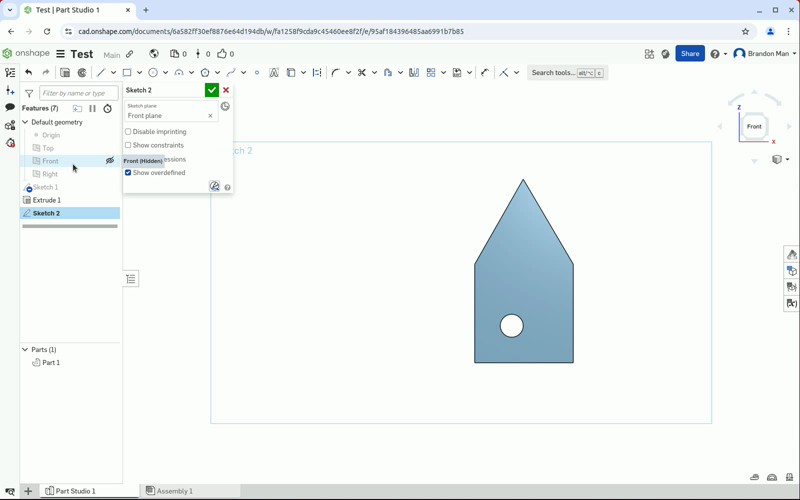
mouse_move(73, 352)
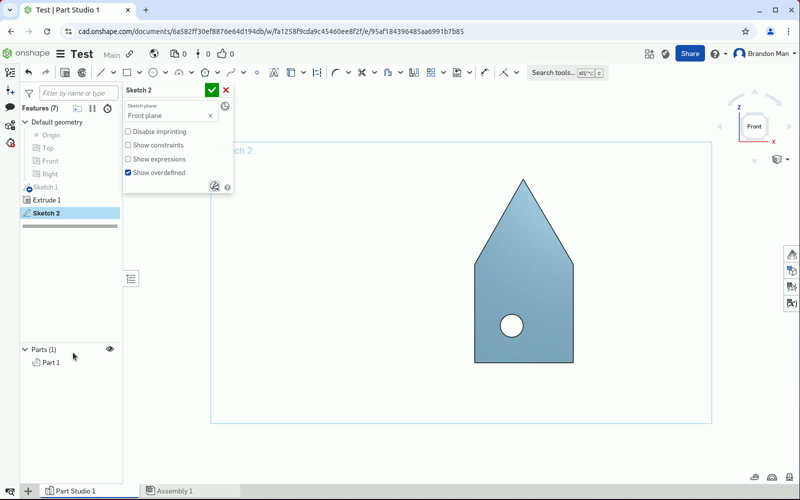
key(y)
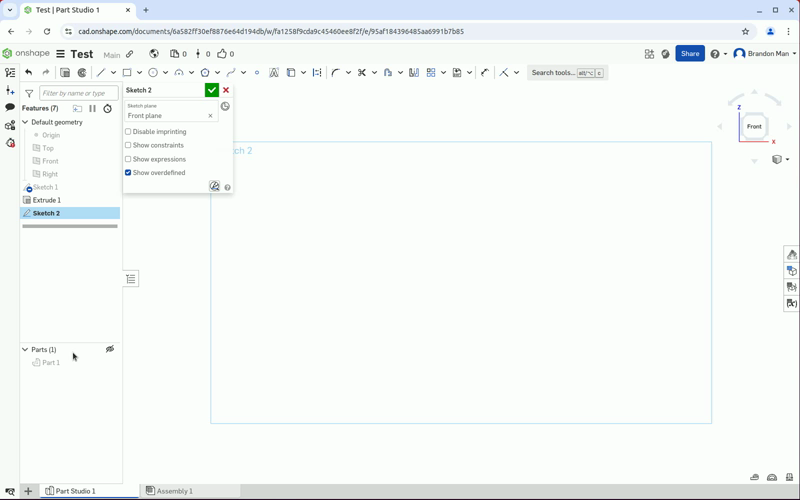
key(l)
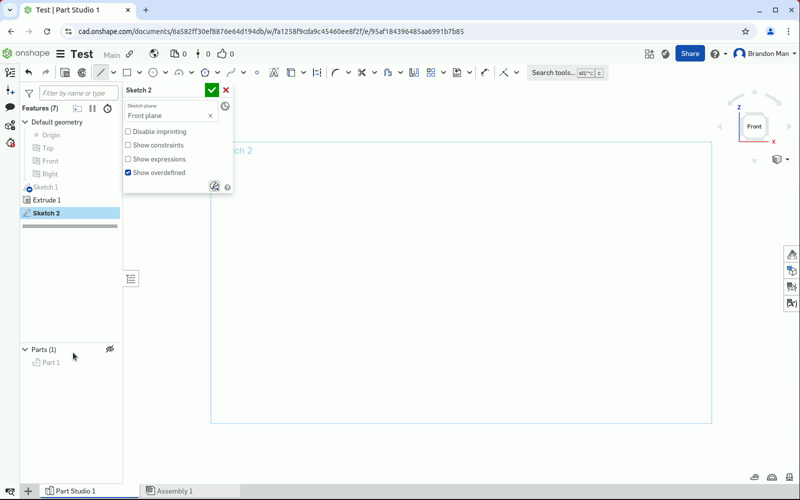
key_down(shift)
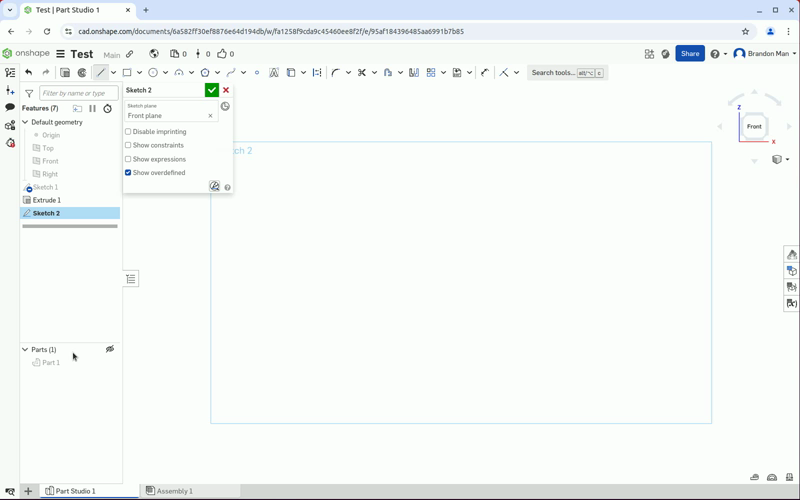
mouse_move(474, 362)
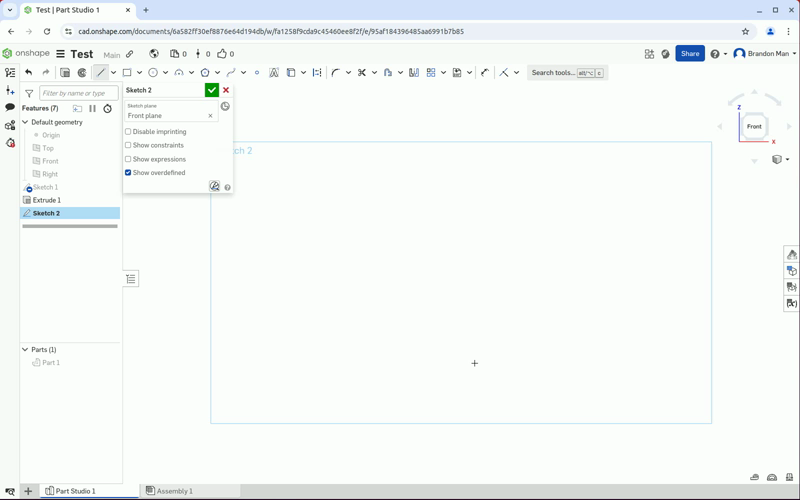
click(474, 362)
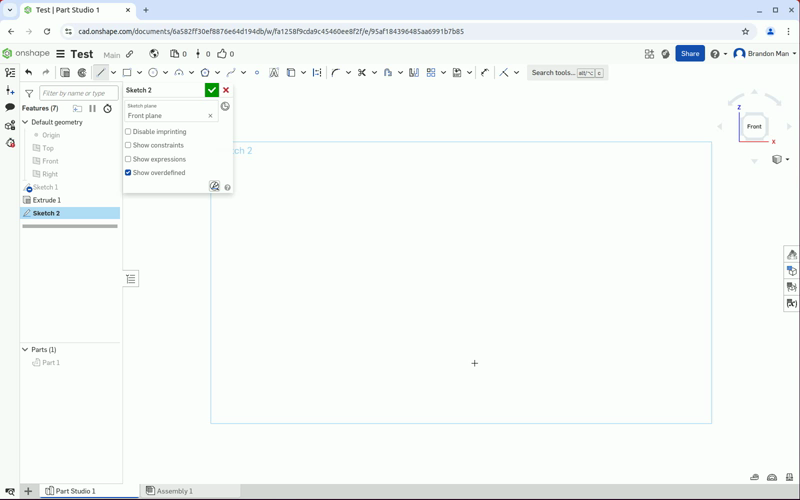
key_up(shift)
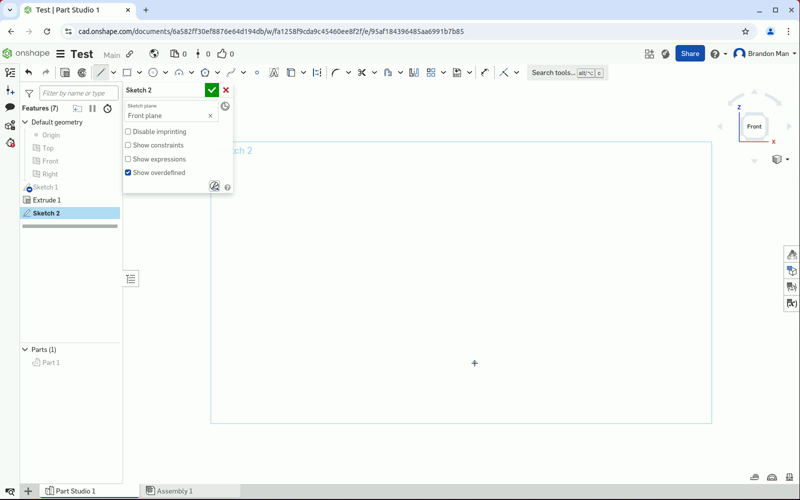
key_down(shift)
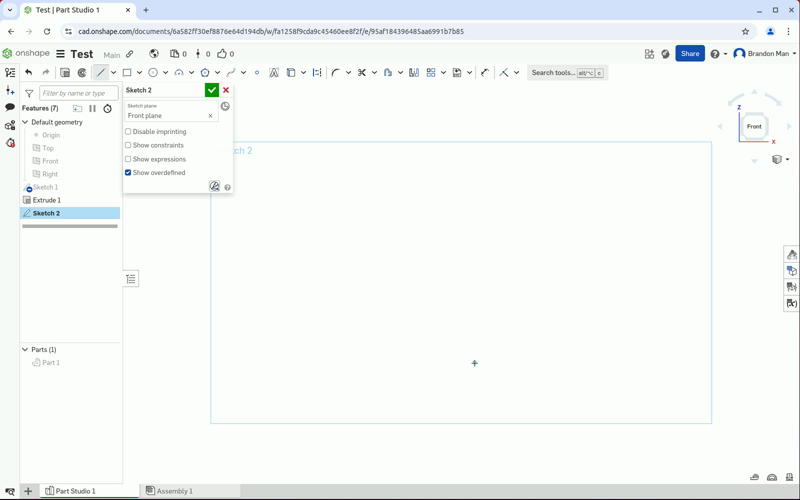
mouse_move(573, 362)
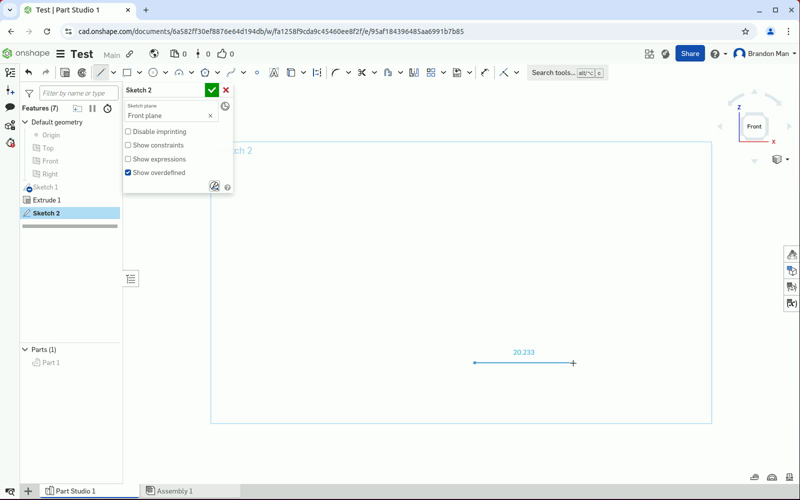
click(573, 362)
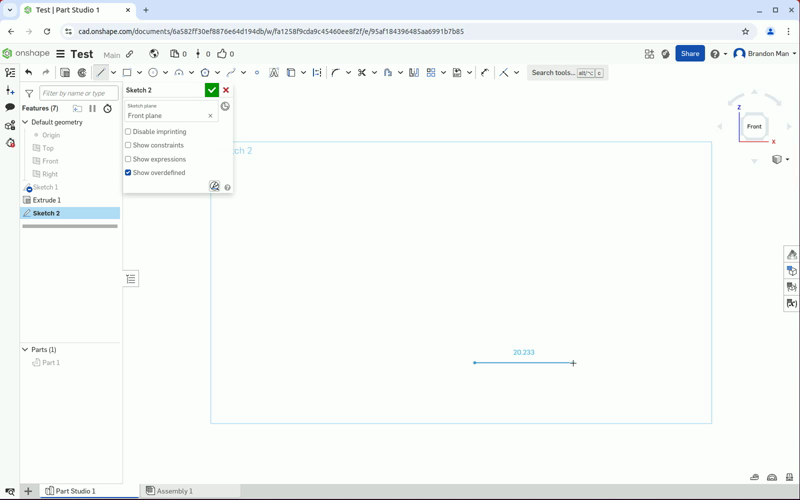
key_up(shift)
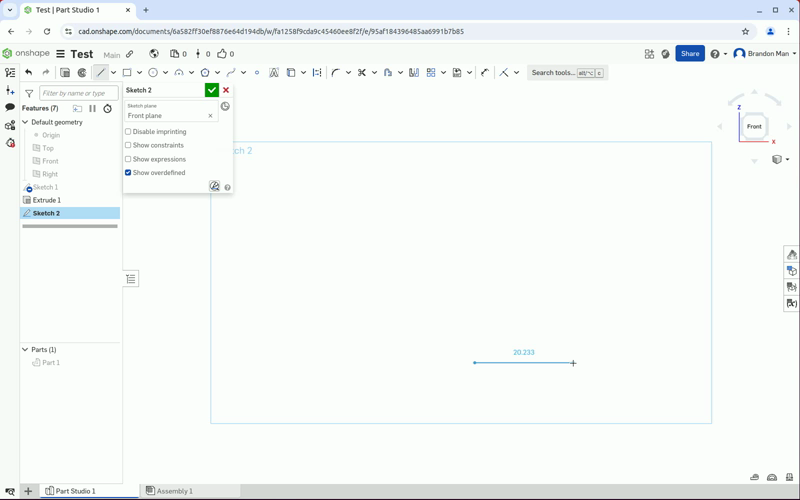
key_down(shift)
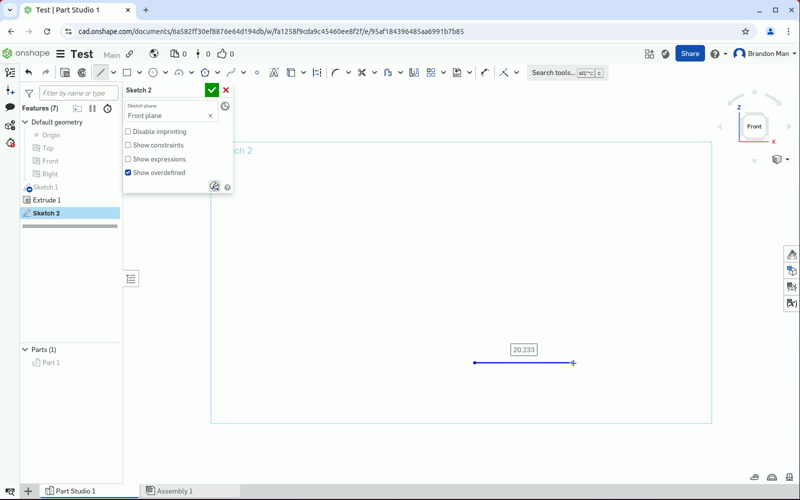
mouse_move(573, 264)
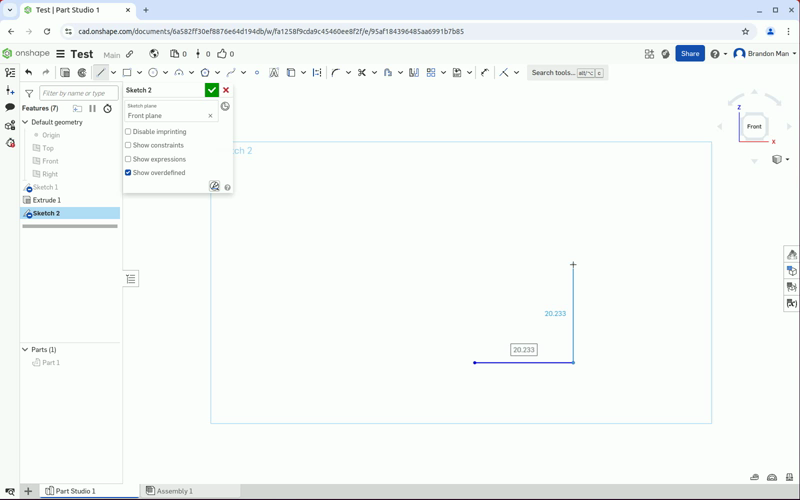
click(573, 264)
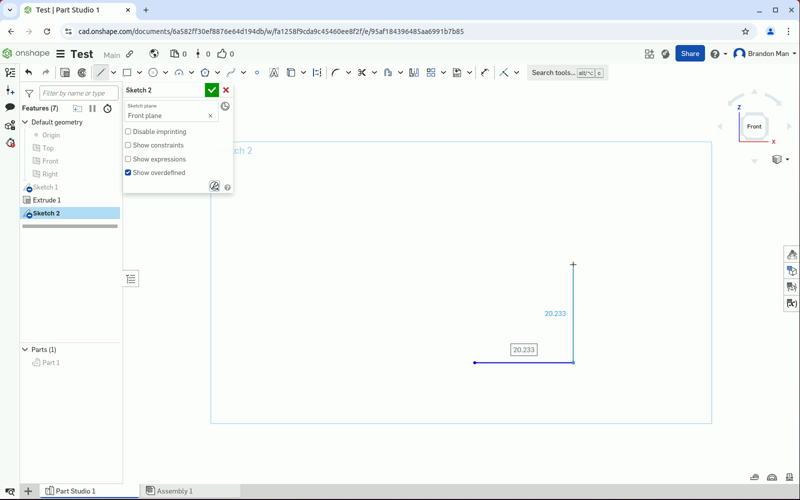
key_up(shift)
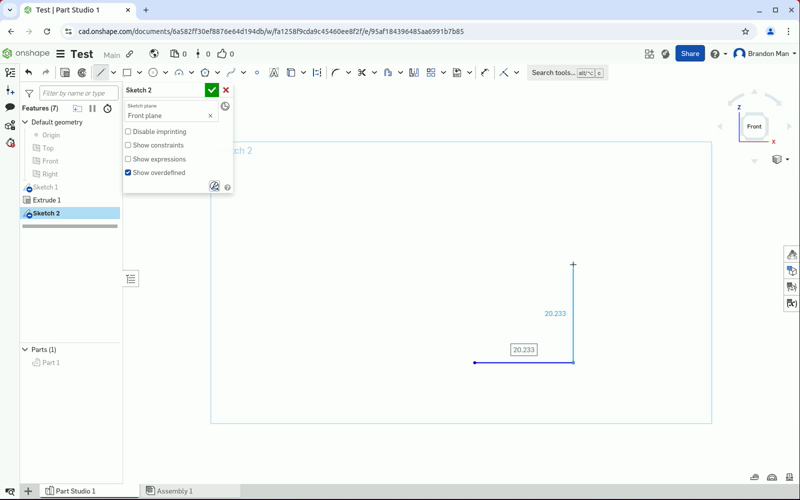
key_down(shift)
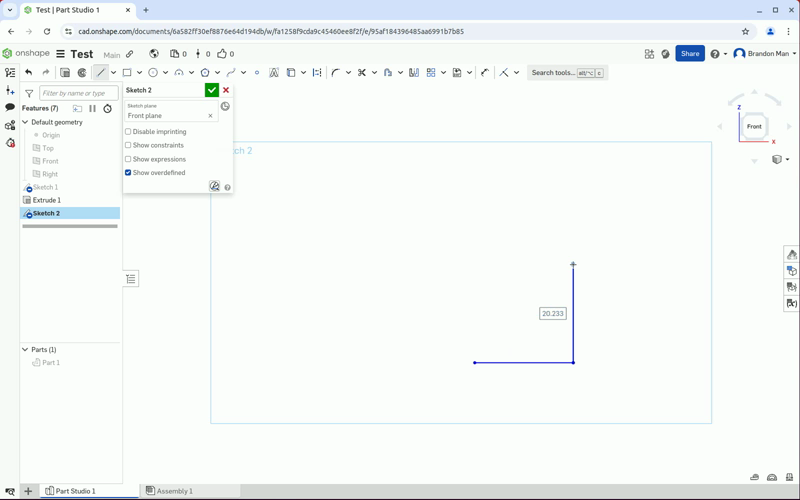
mouse_move(523, 179)
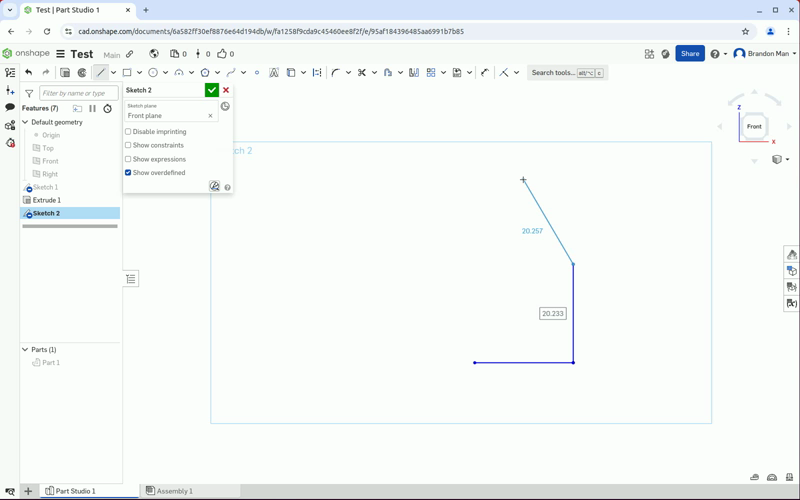
click(523, 179)
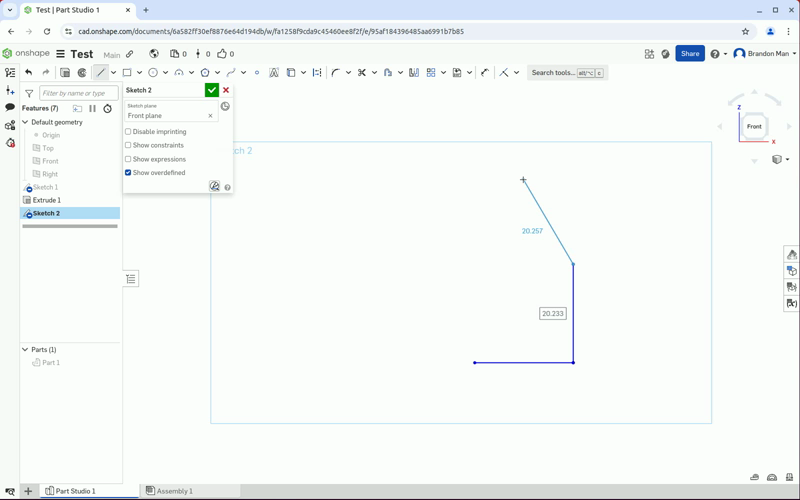
key_up(shift)
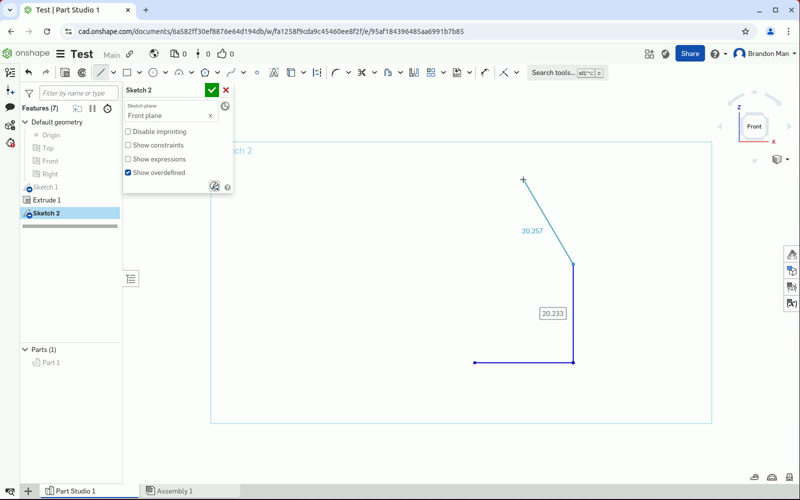
key_down(shift)
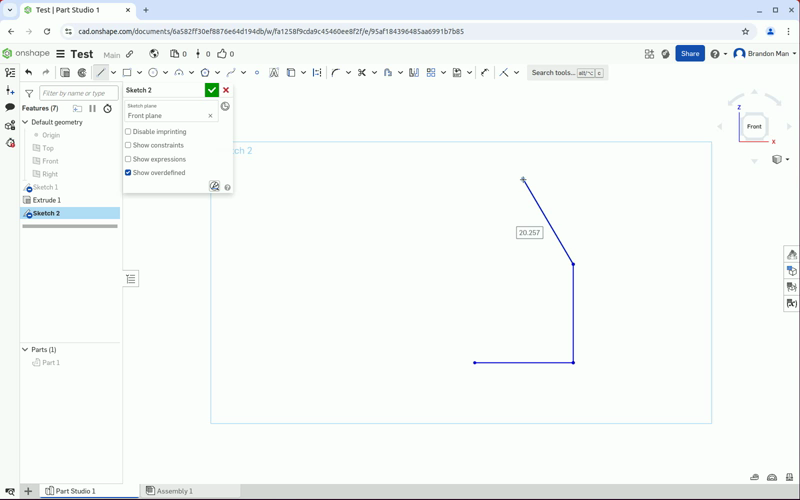
mouse_move(474, 264)
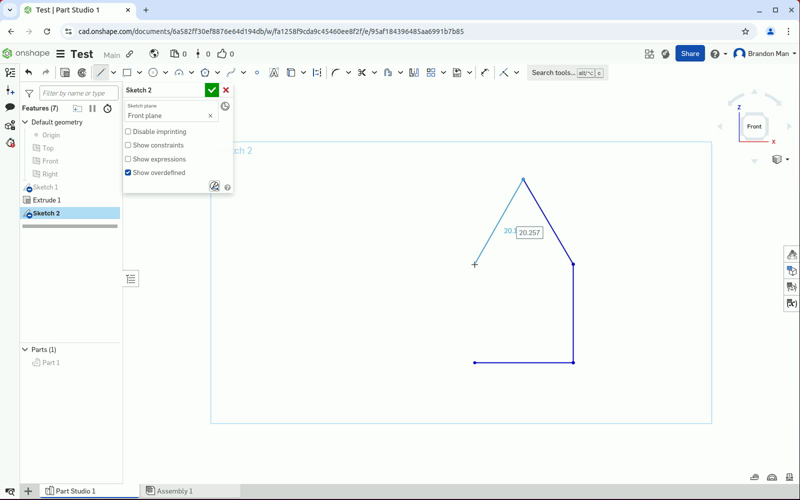
click(474, 264)
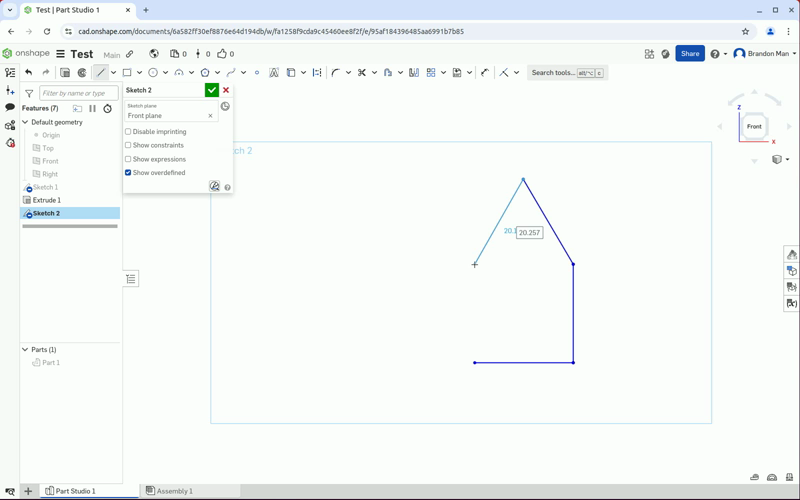
key_up(shift)
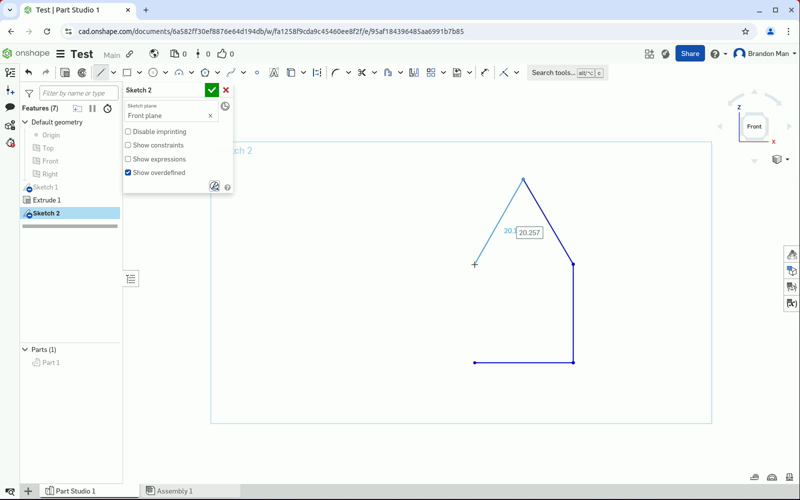
key_down(shift)
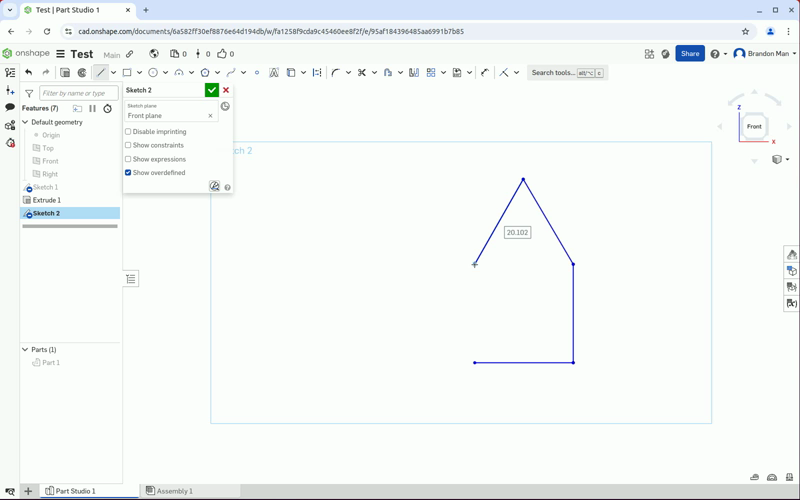
mouse_move(474, 362)
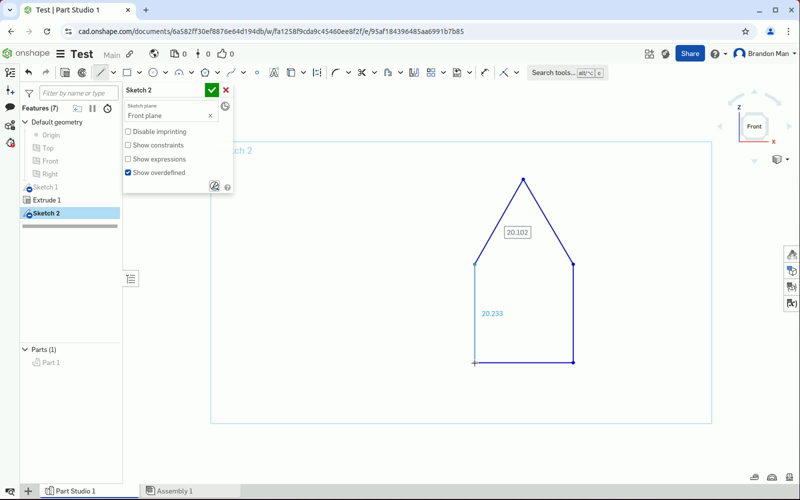
key_up(shift)
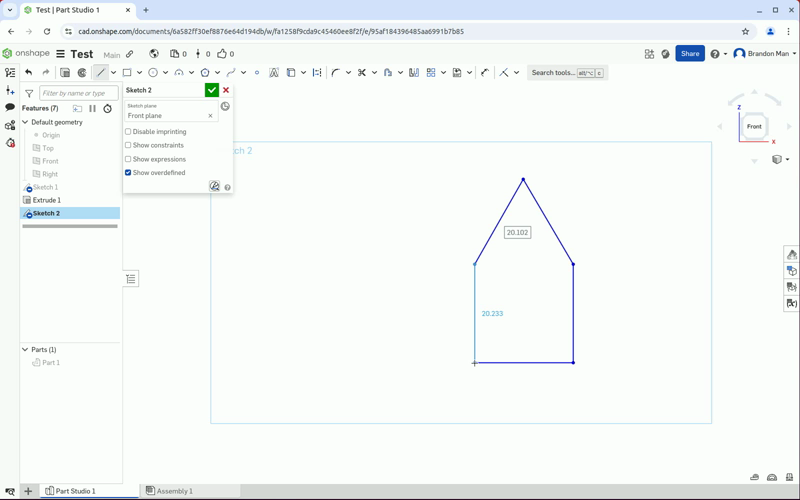
click(474, 362)
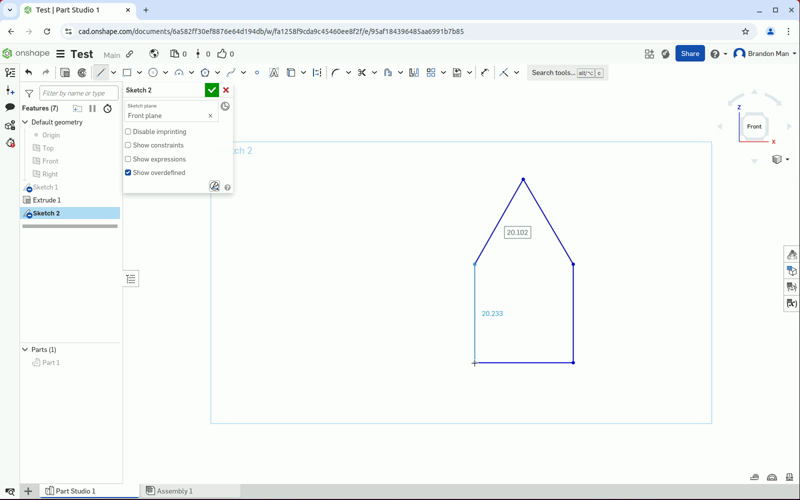
key(esc)
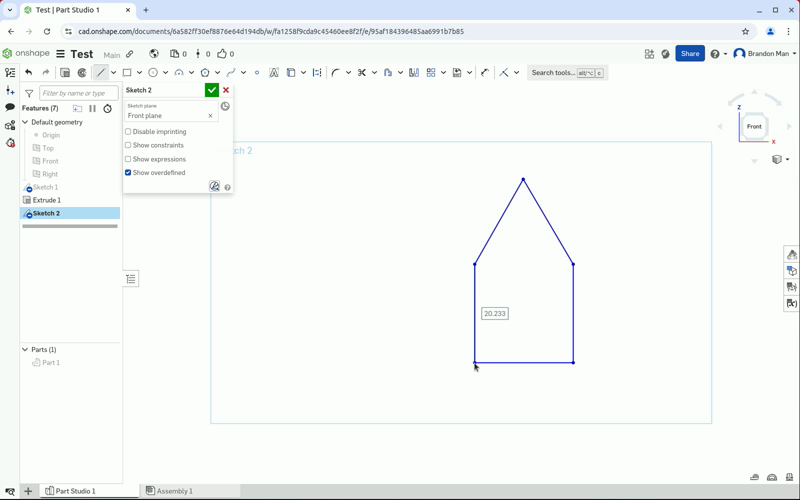
key(c)
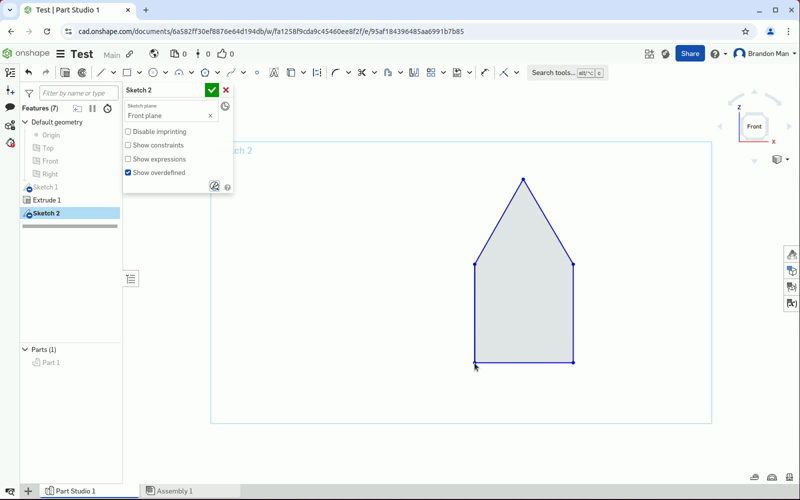
key_down(shift)
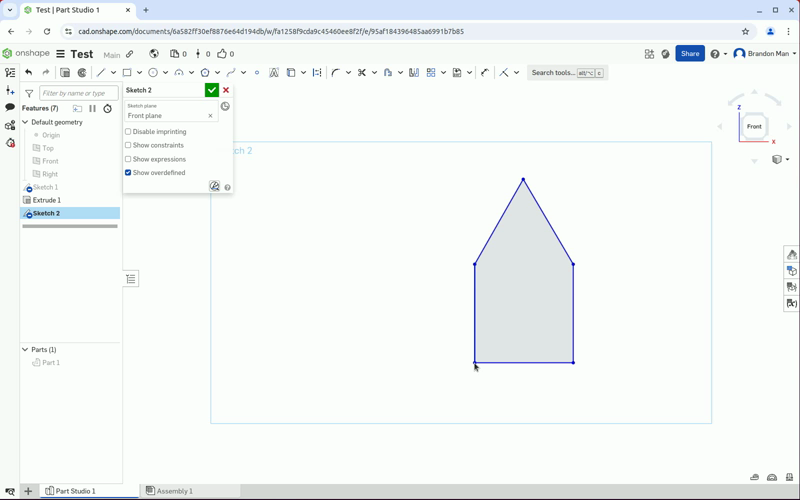
mouse_move(511, 325)
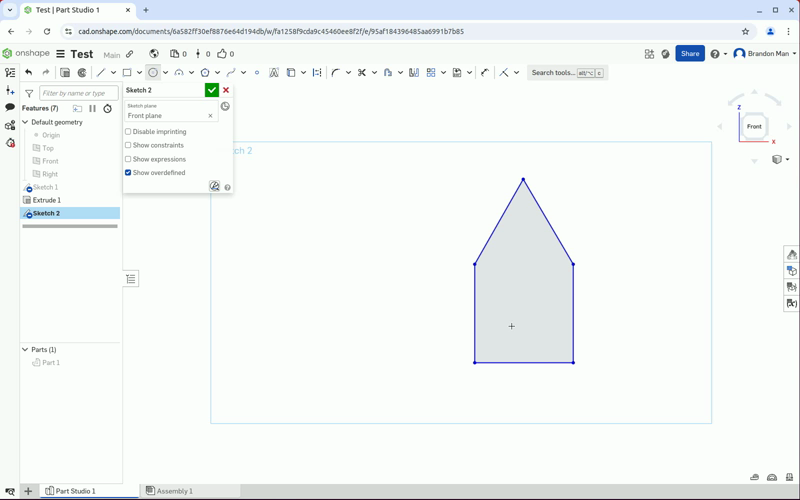
click(511, 325)
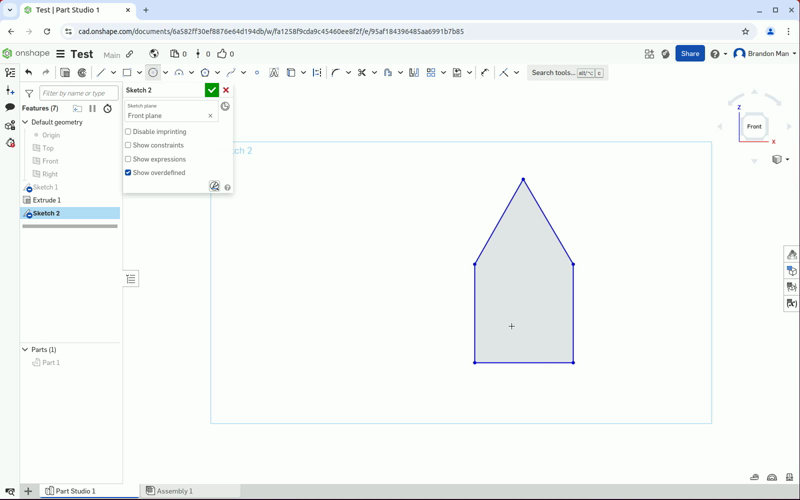
key_up(shift)
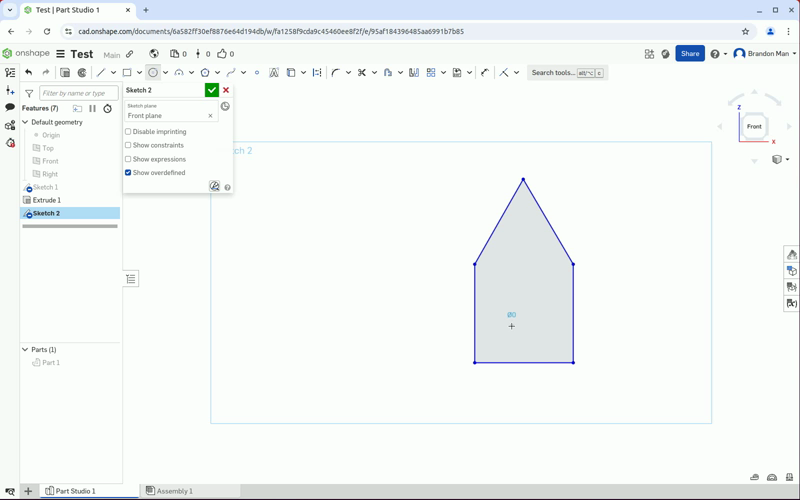
mouse_move(523, 325)
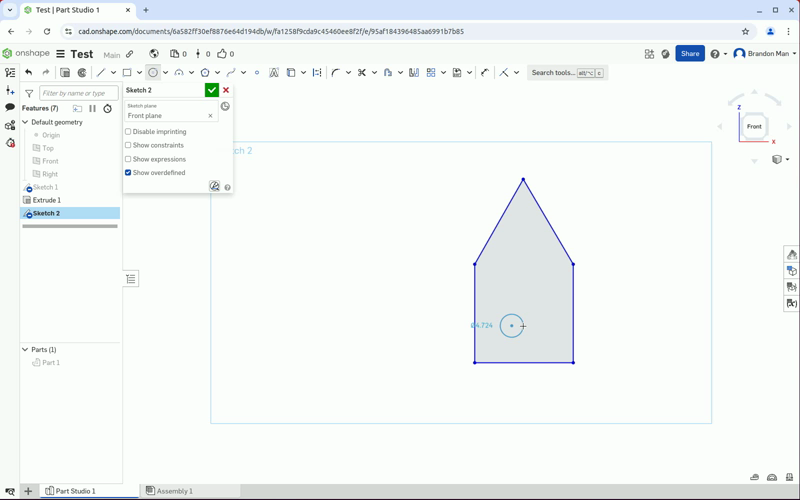
click(523, 325)
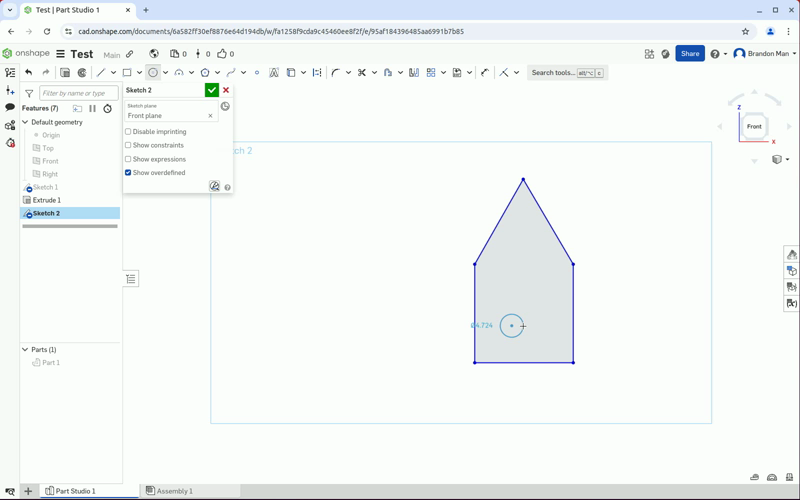
key(esc)
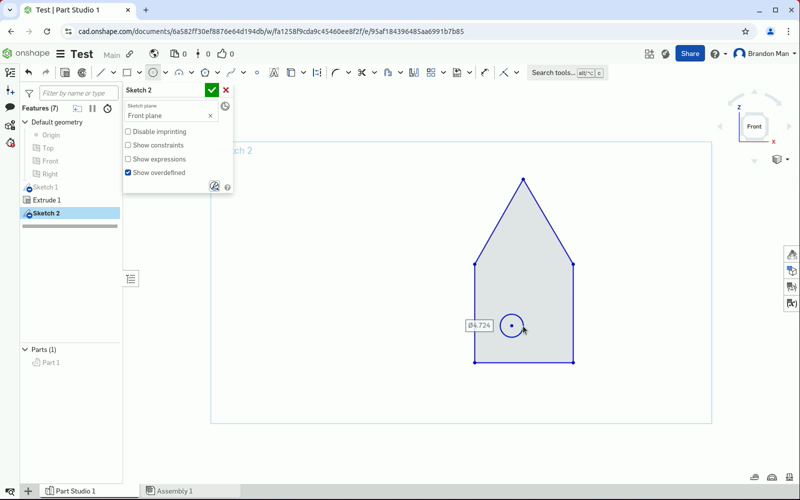
mouse_move(513, 229)
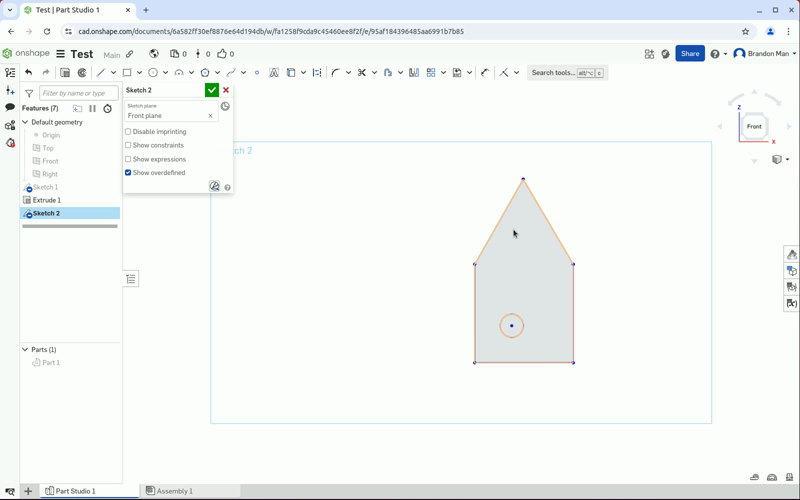
click(513, 229)
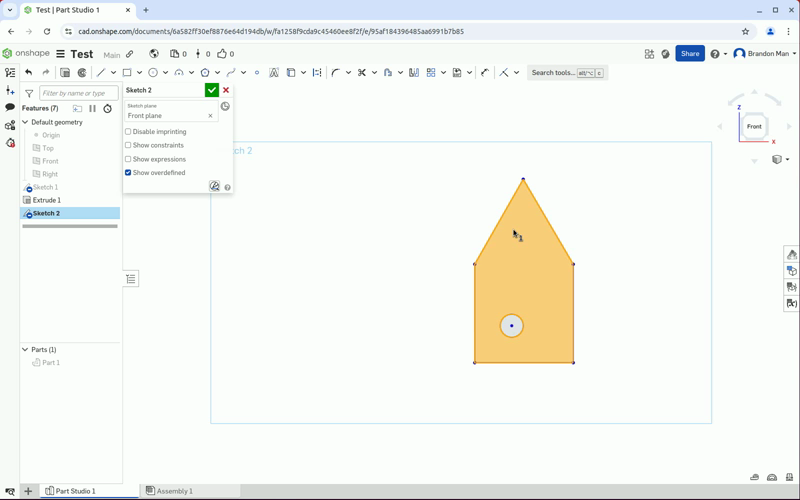
mouse_move(73, 352)
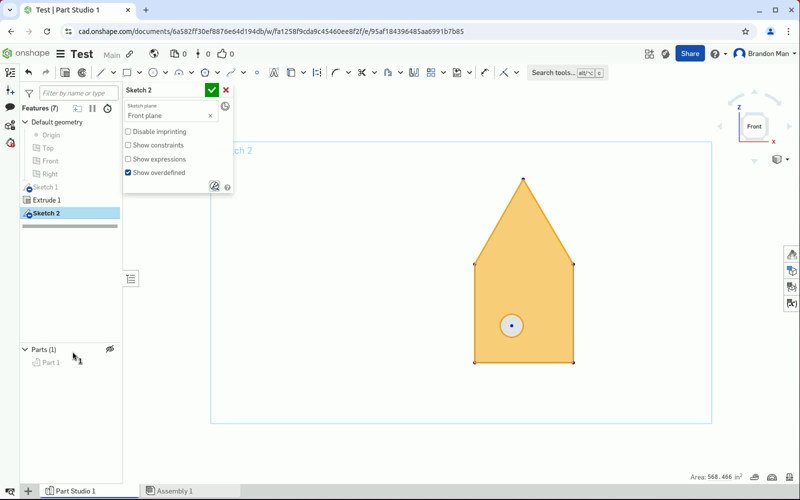
key(shift+y)
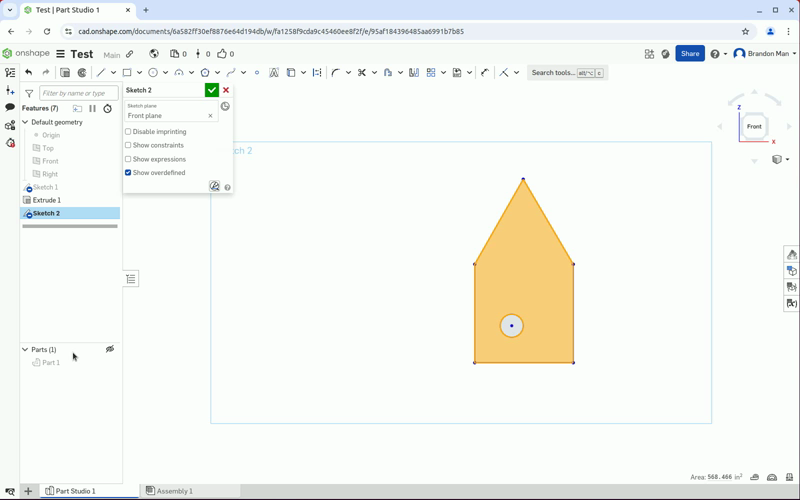
key(shift+e)
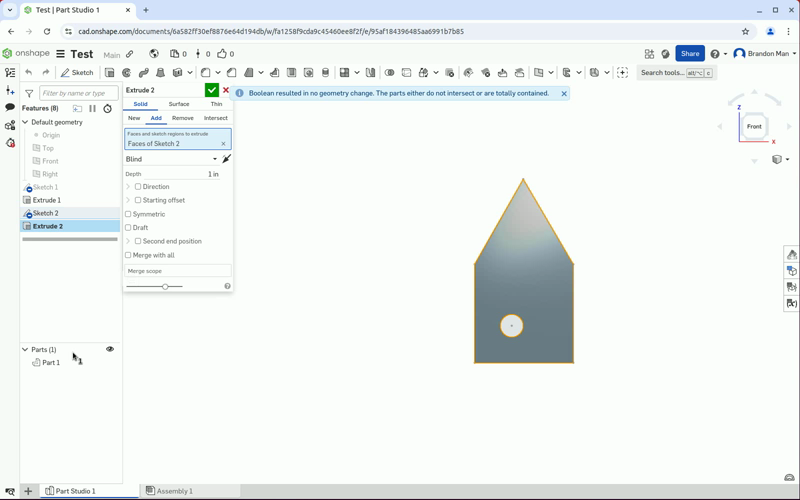
mouse_move(143, 106)
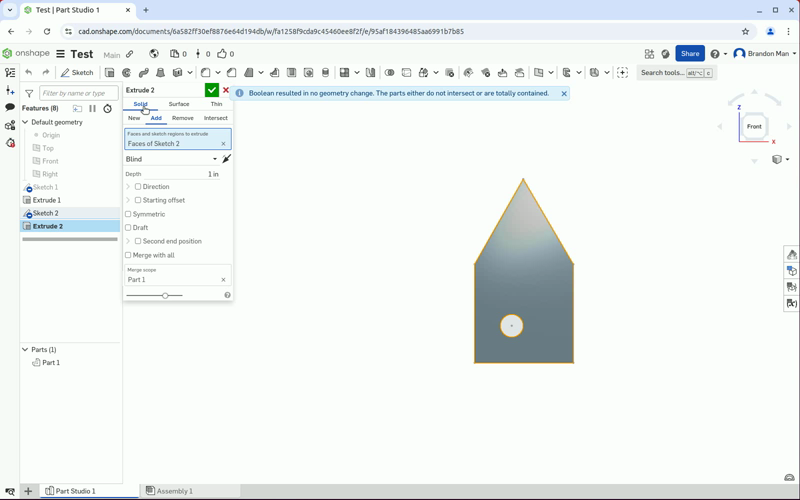
click(143, 106)
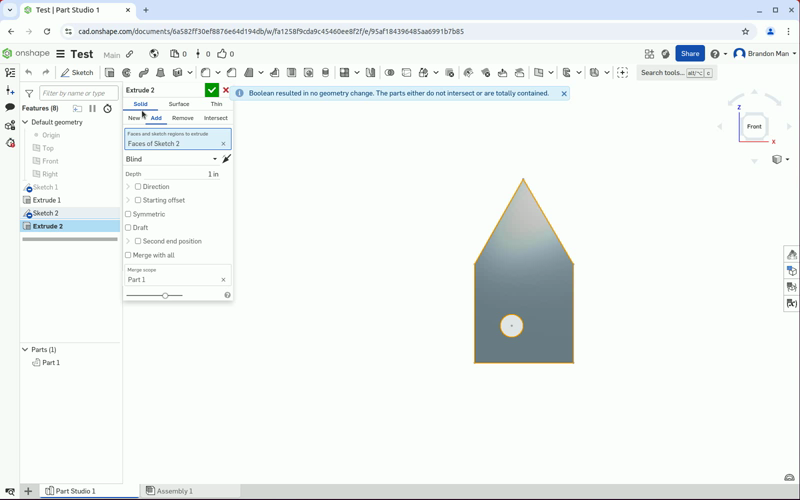
mouse_move(137, 120)
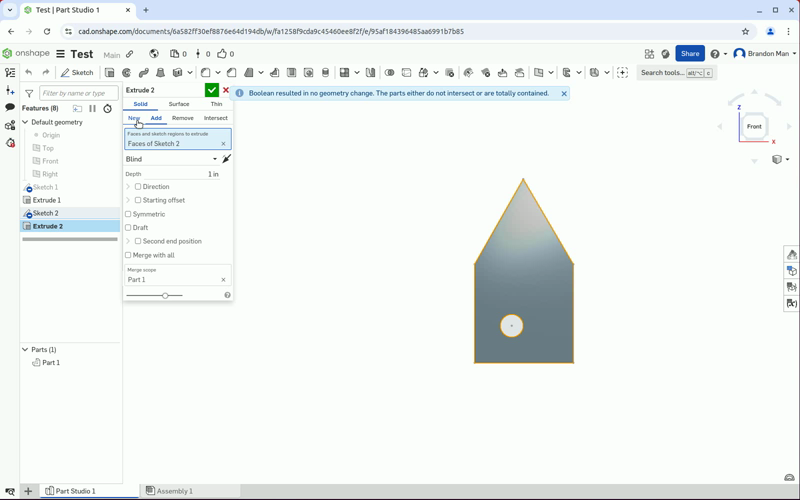
click(137, 120)
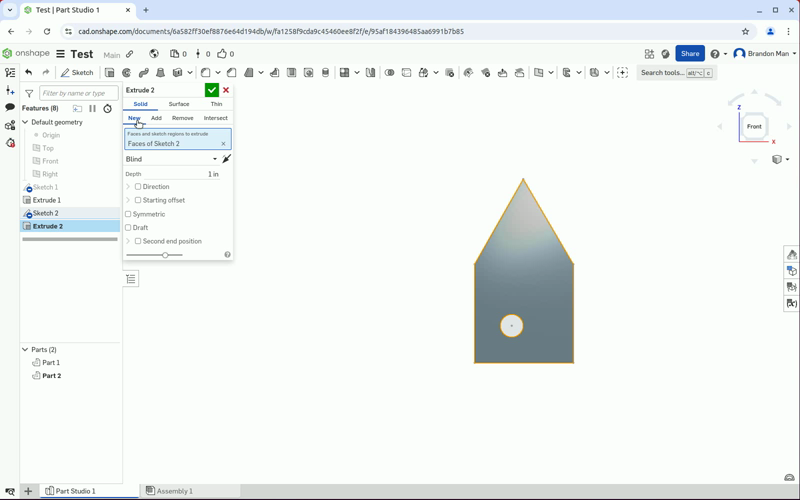
key(tab, 4)
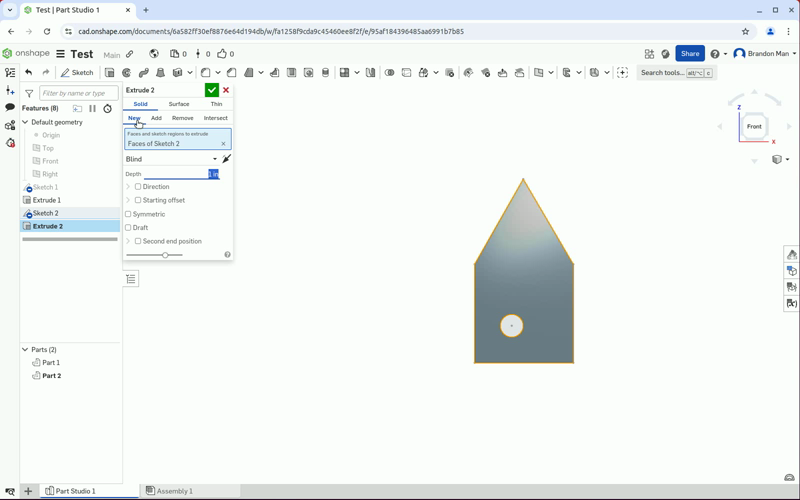
text(20.22)
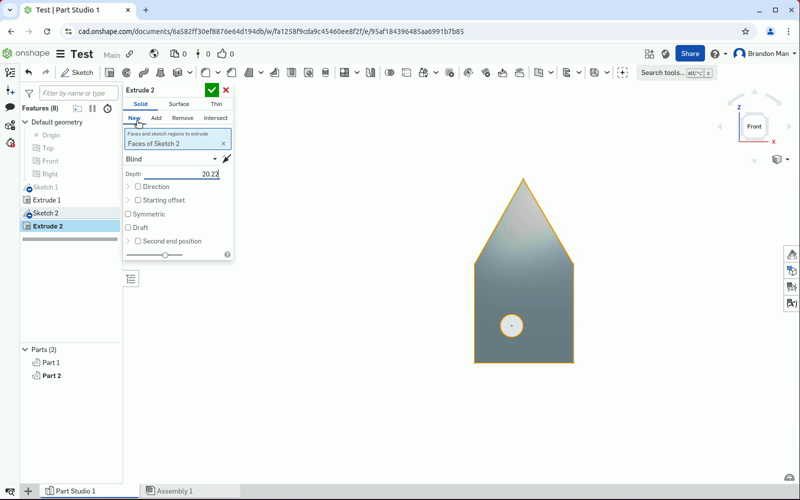
key(enter)
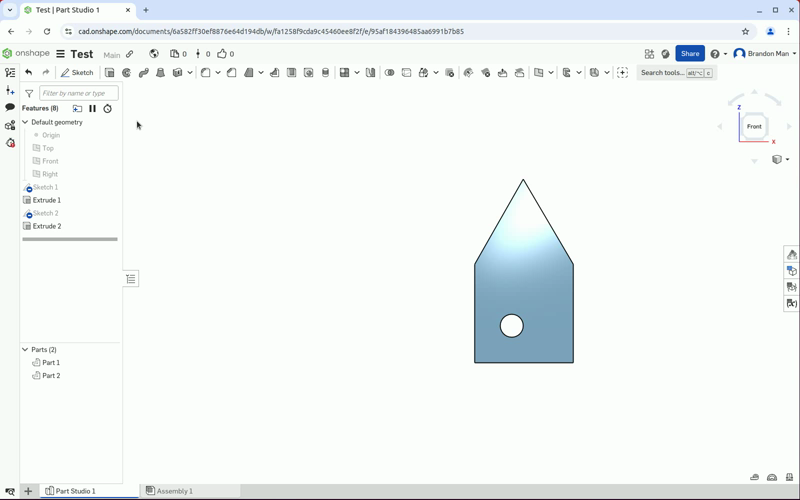
key(shift+h)
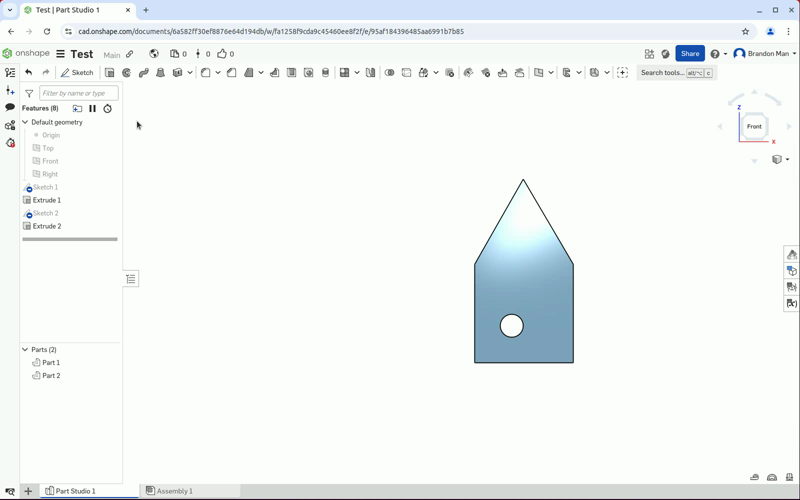
key(shift+h)
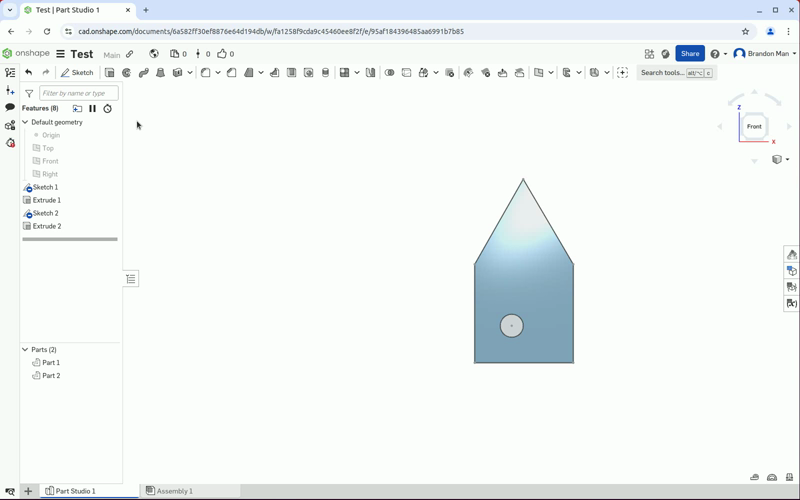
key(shift+7)
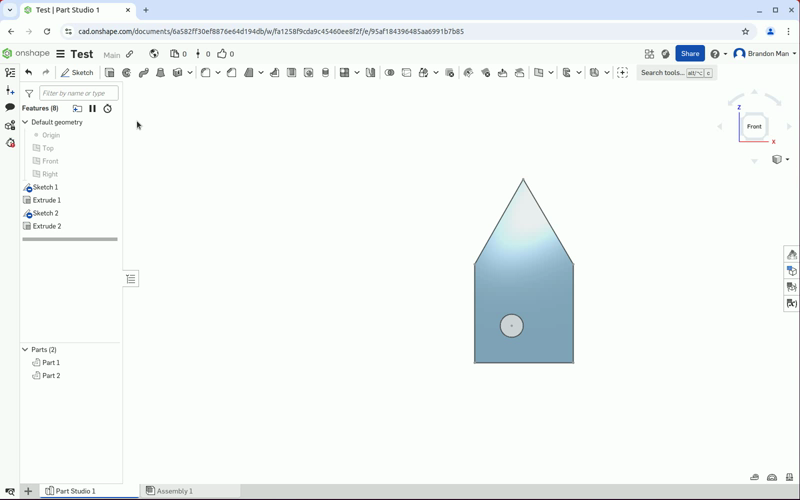
key(left, 2)
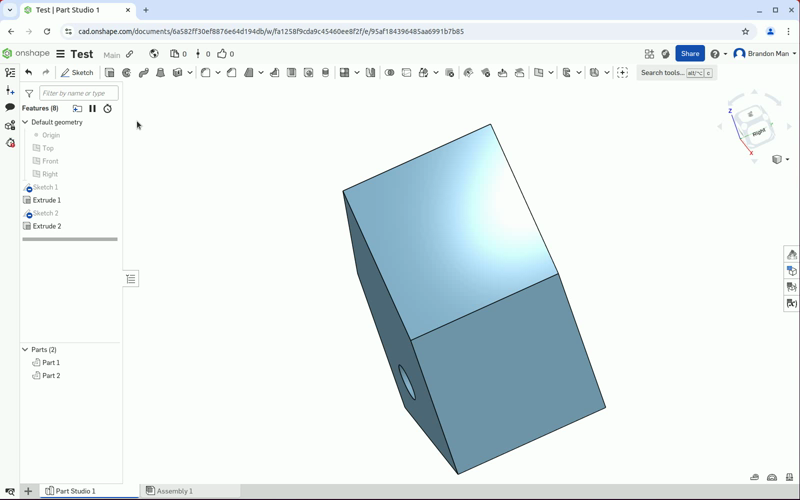
key(down, 2)
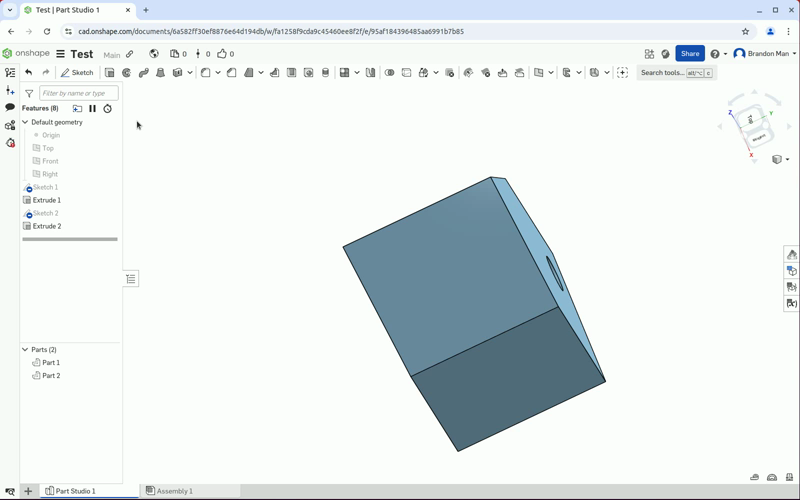
key(up, 2)
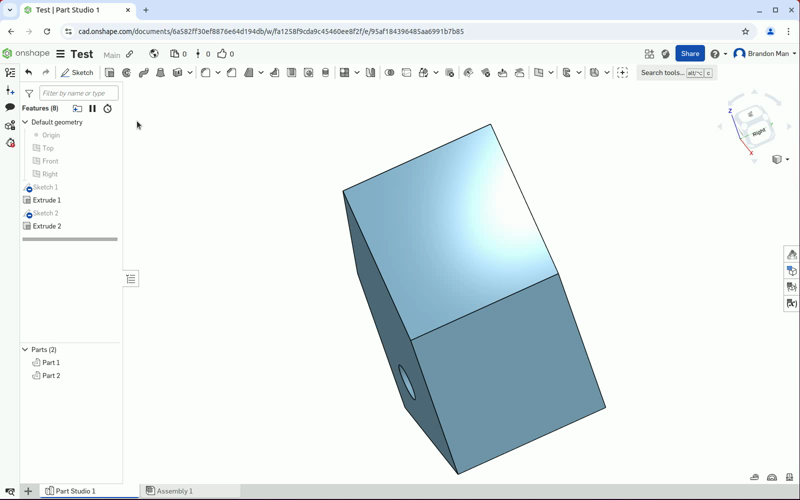
key(right, 2)
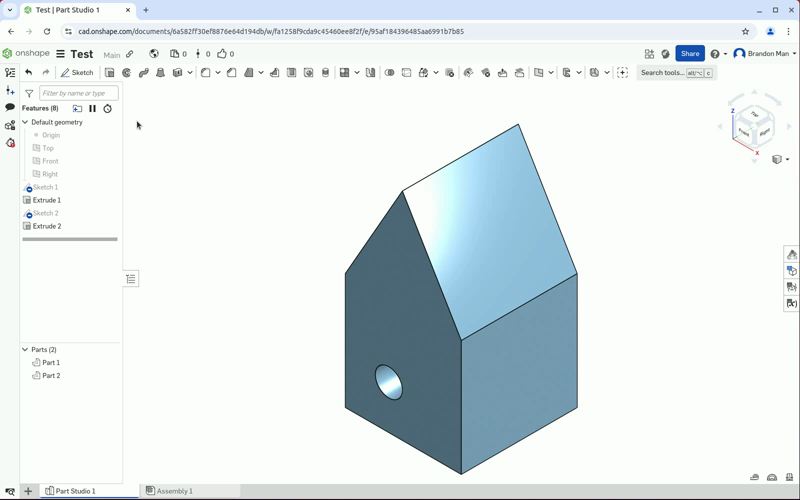
mouse_move(73, 189)
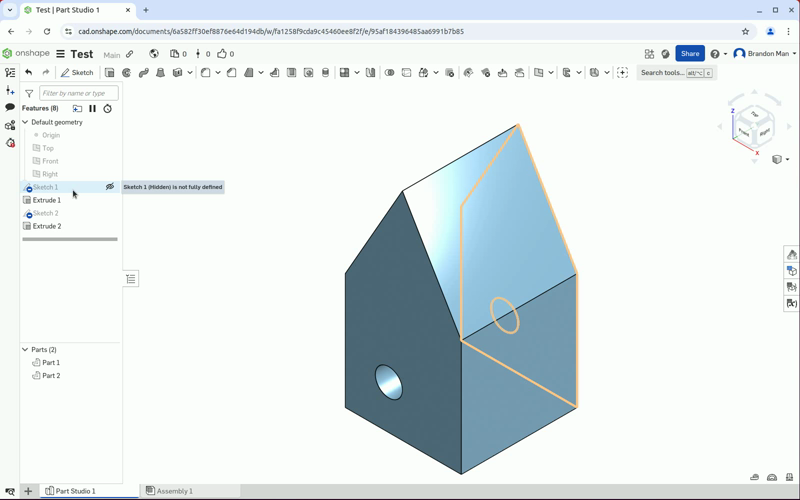
click(73, 189)